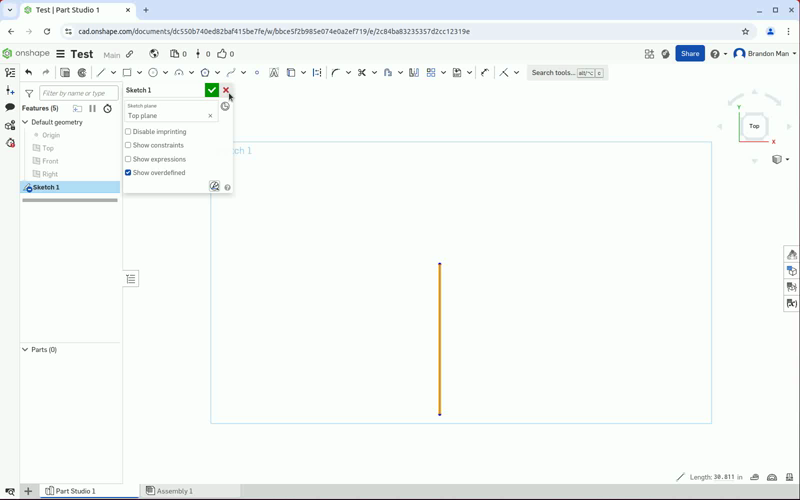
key(shift+h)
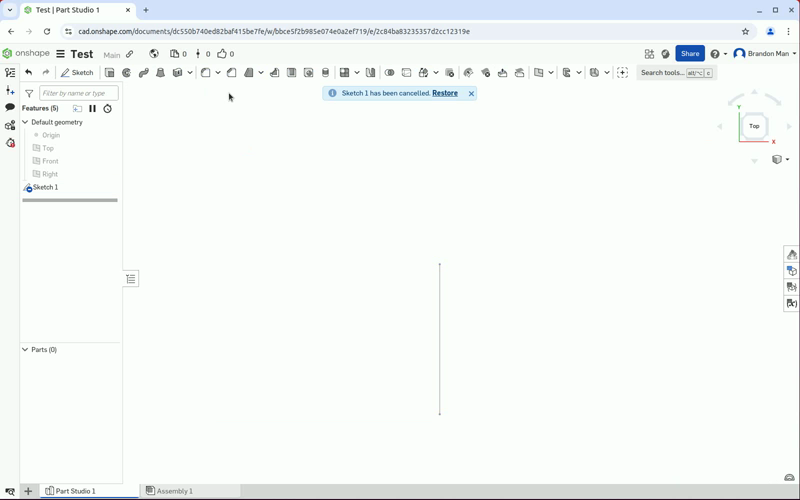
key(shift+s)
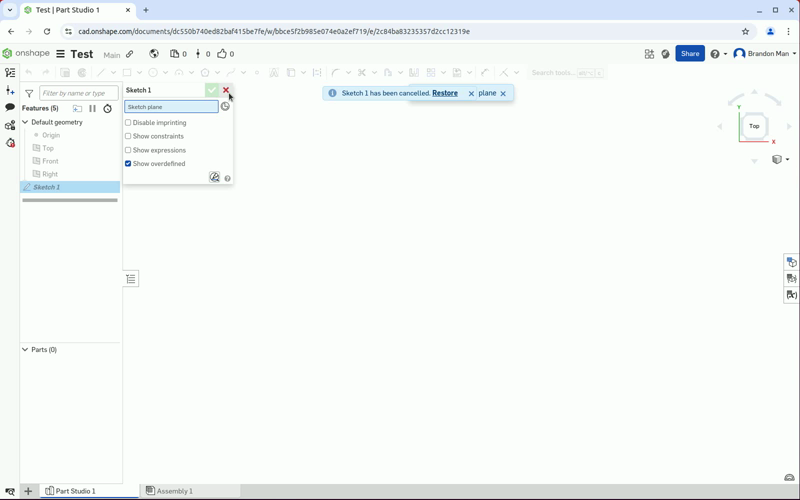
mouse_move(73, 150)
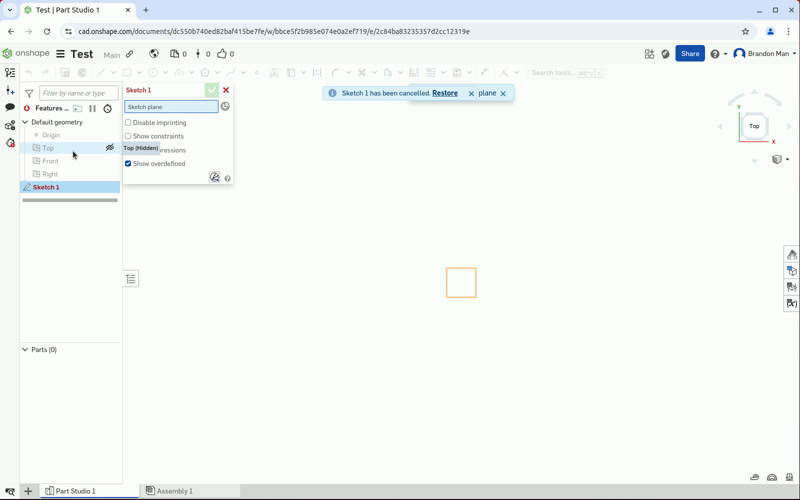
click(73, 150)
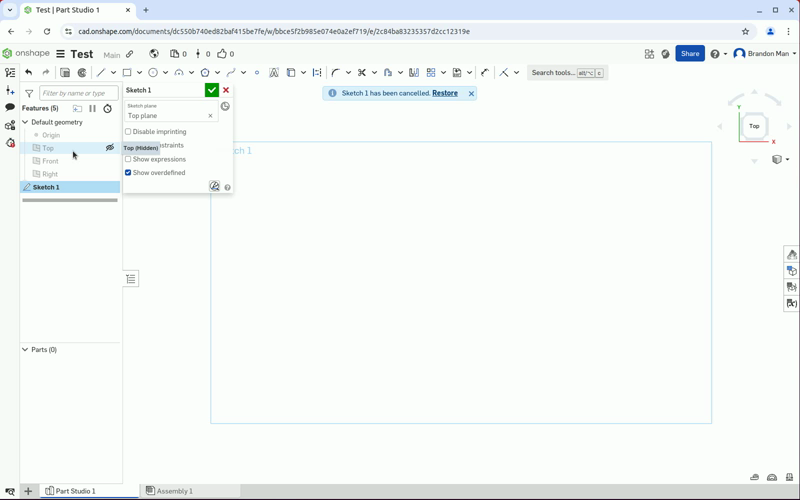
mouse_move(73, 352)
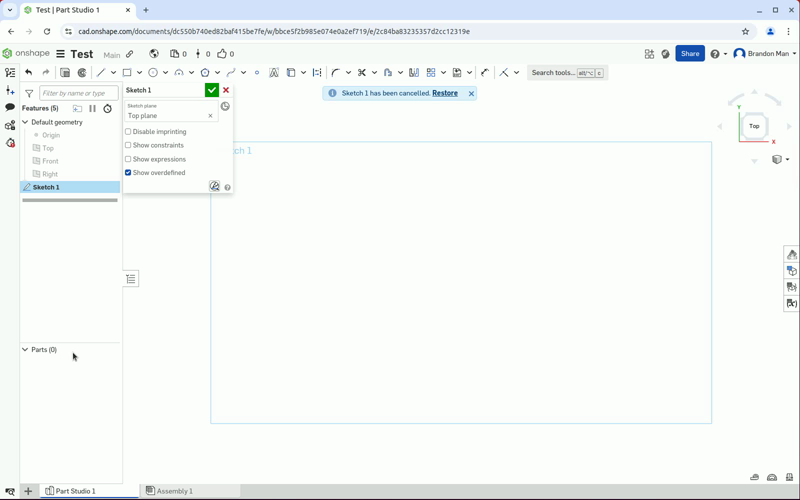
key(y)
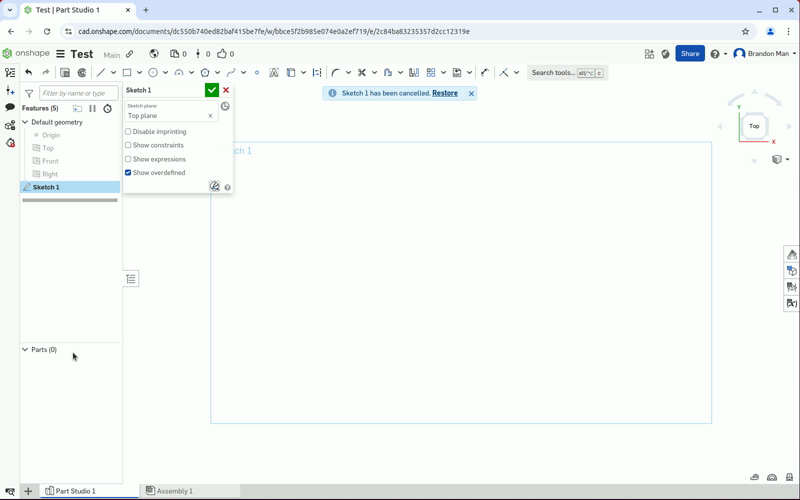
key(c)
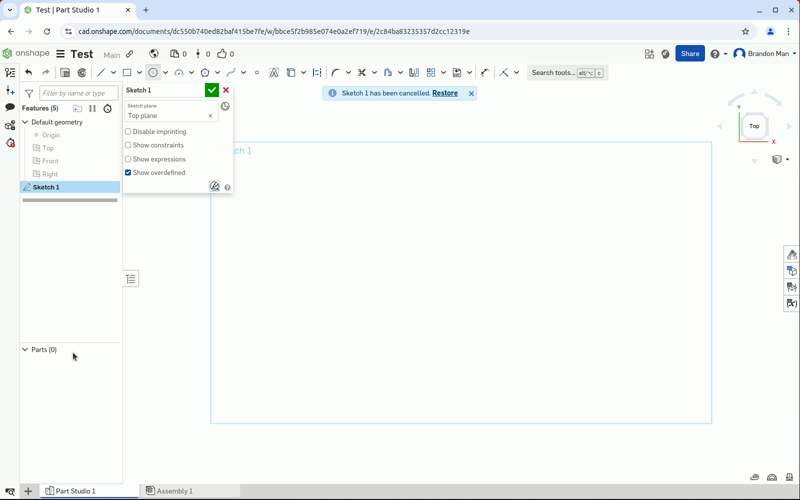
key_down(shift)
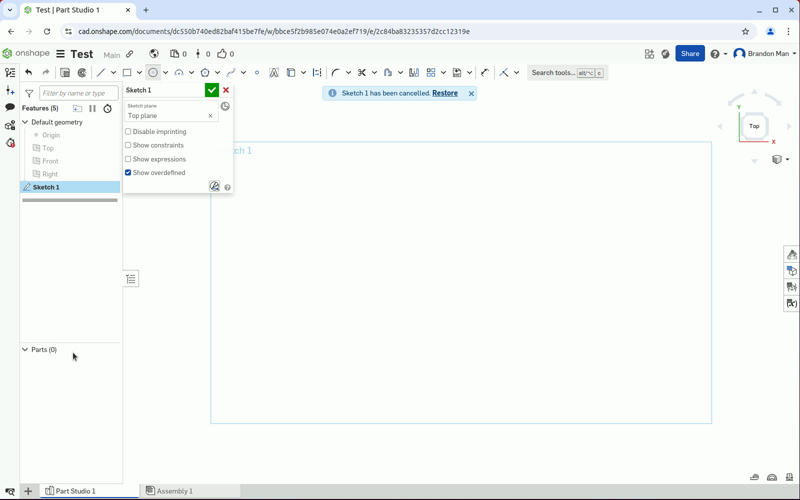
mouse_move(460, 282)
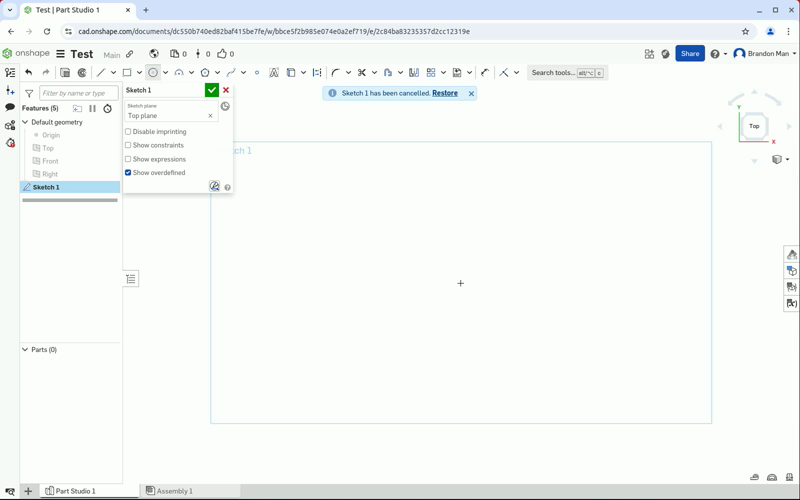
click(460, 282)
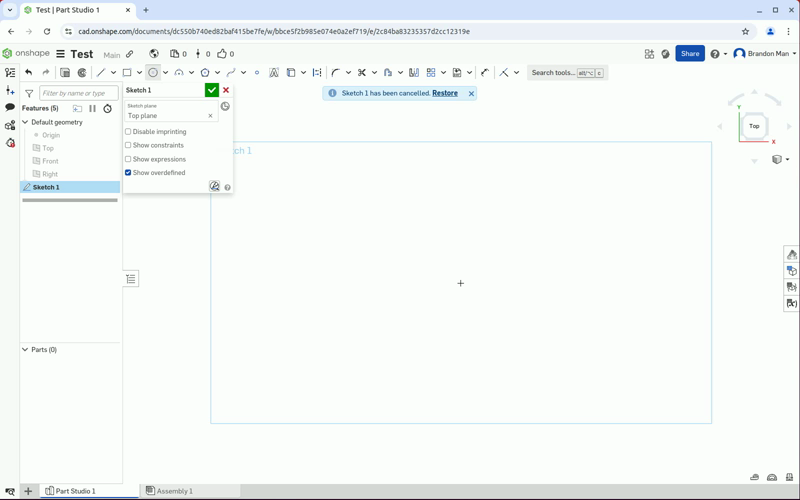
key_up(shift)
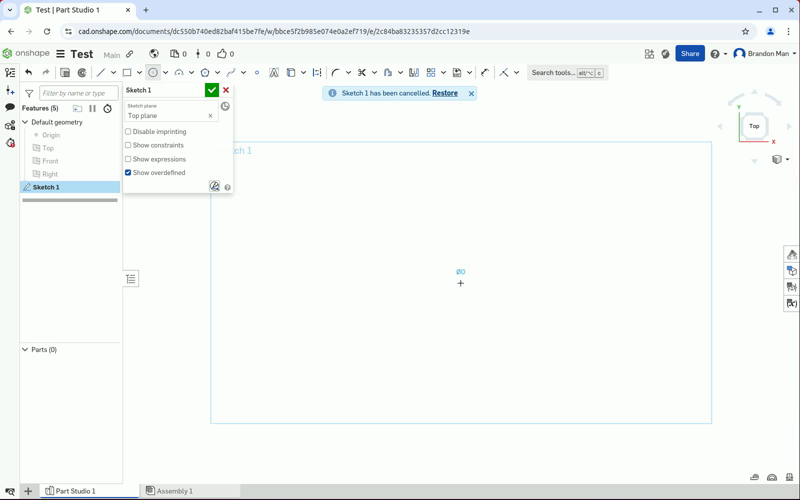
mouse_move(519, 282)
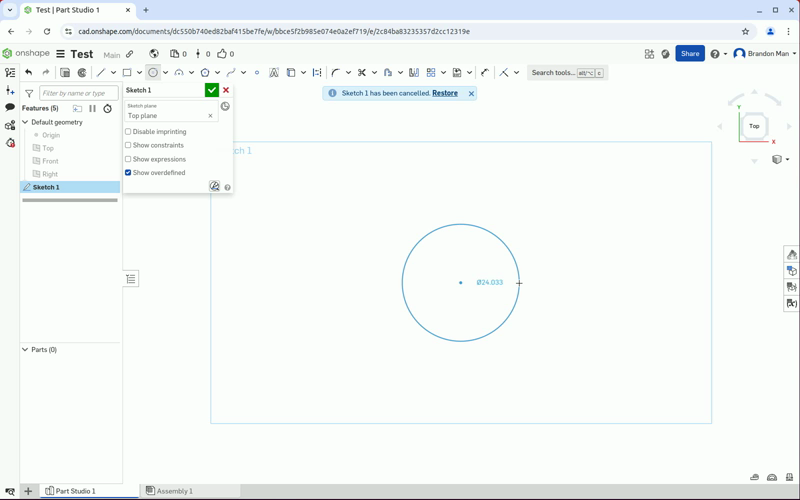
click(519, 282)
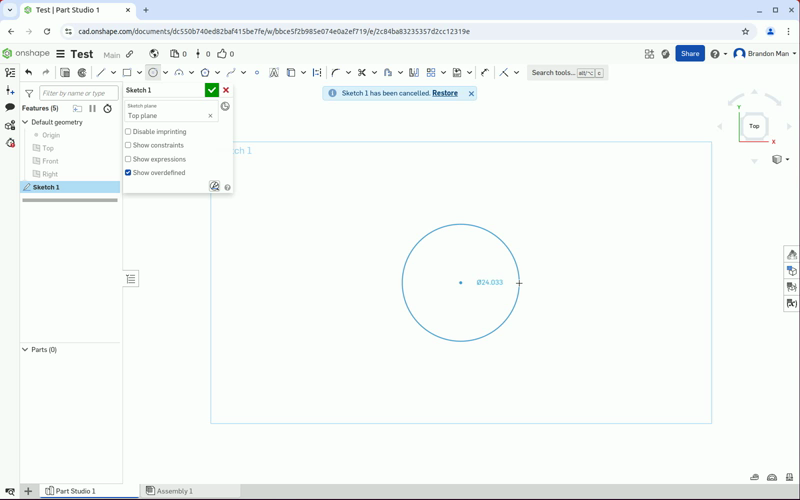
key(esc)
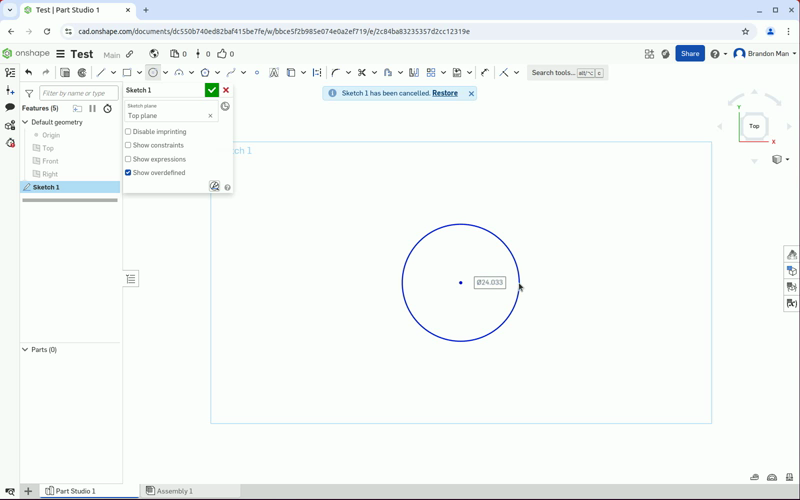
key(c)
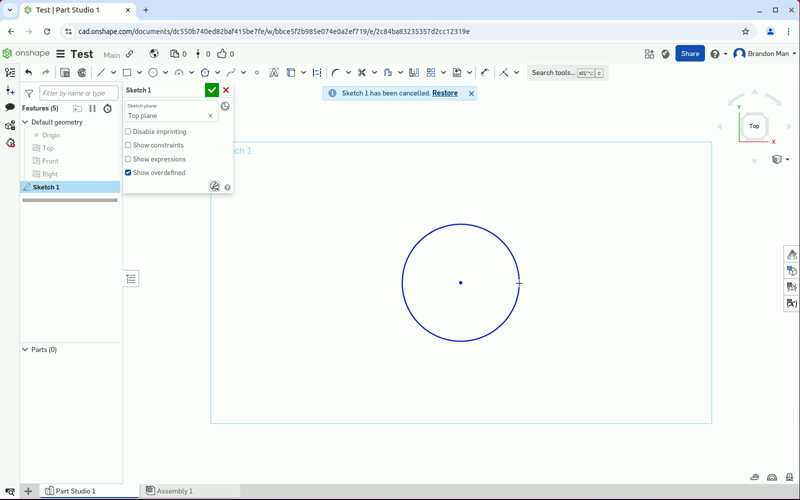
key_down(shift)
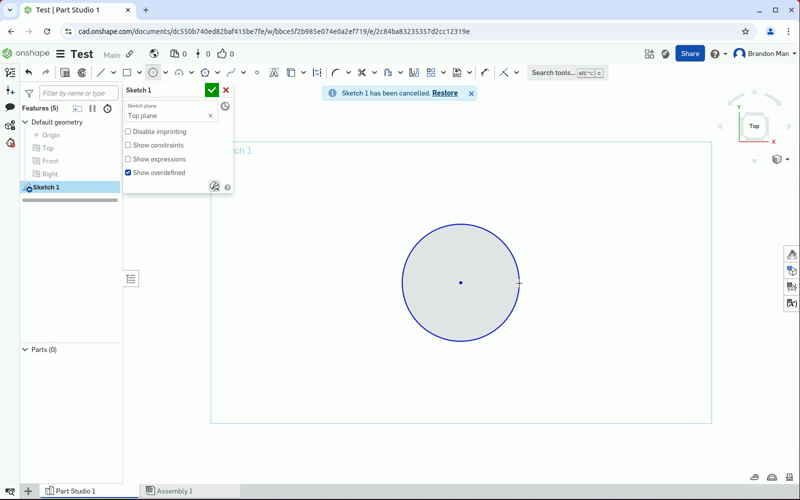
mouse_move(460, 282)
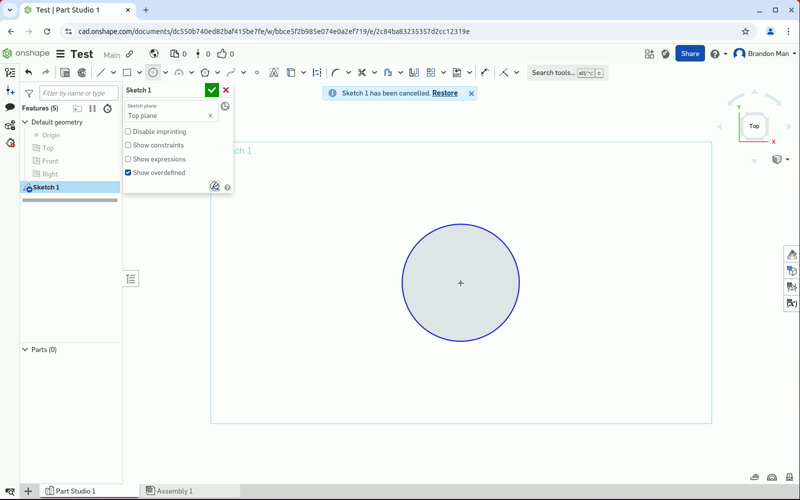
click(460, 282)
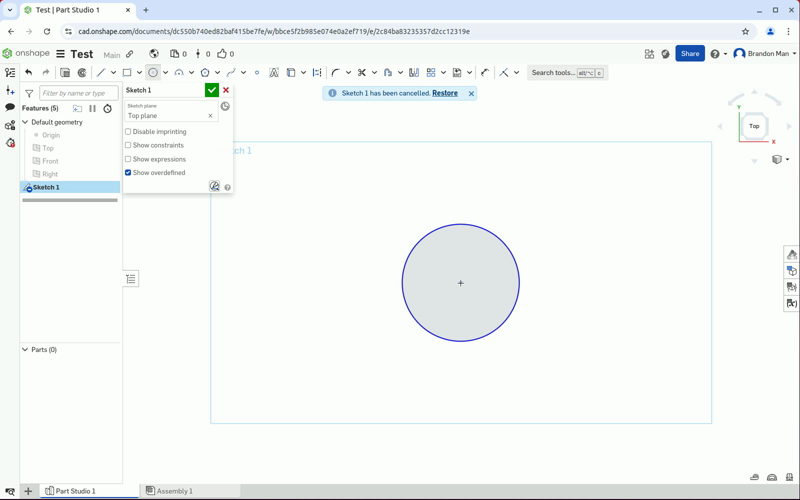
key_up(shift)
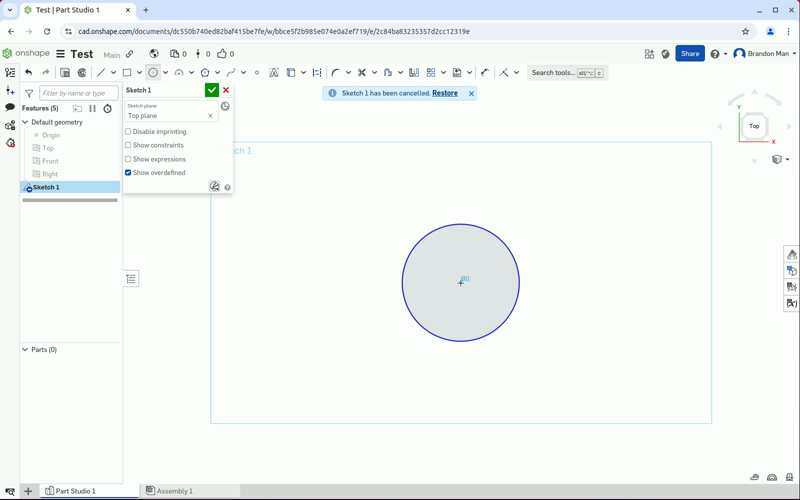
mouse_move(506, 282)
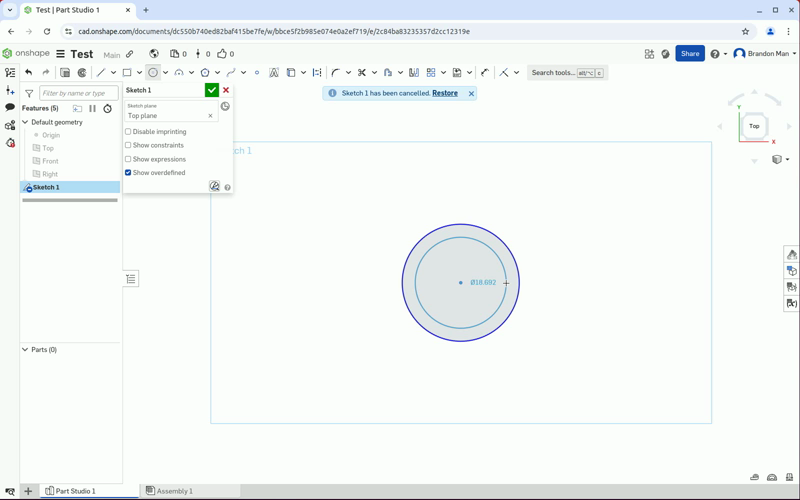
click(506, 282)
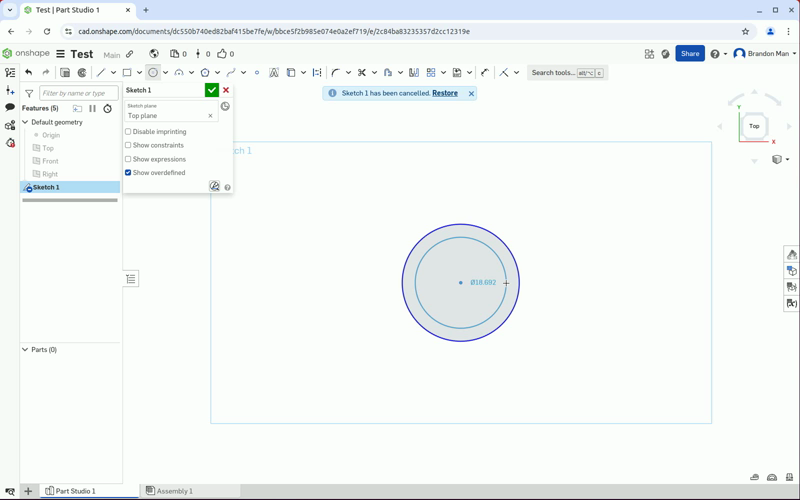
key(esc)
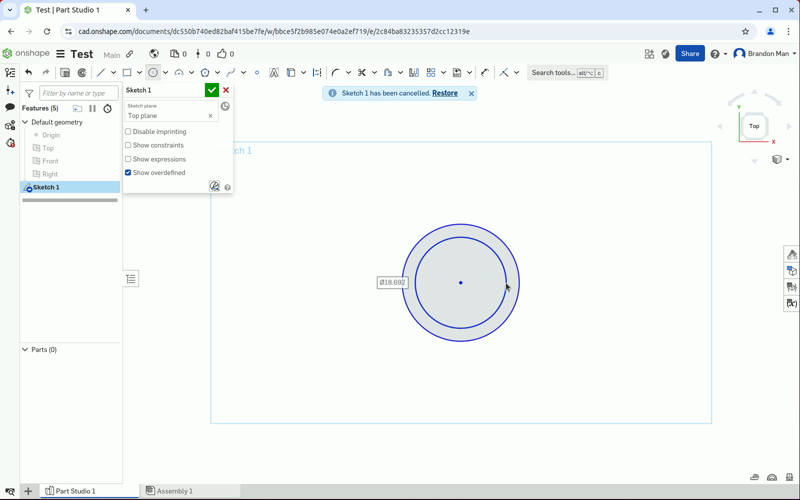
mouse_move(506, 312)
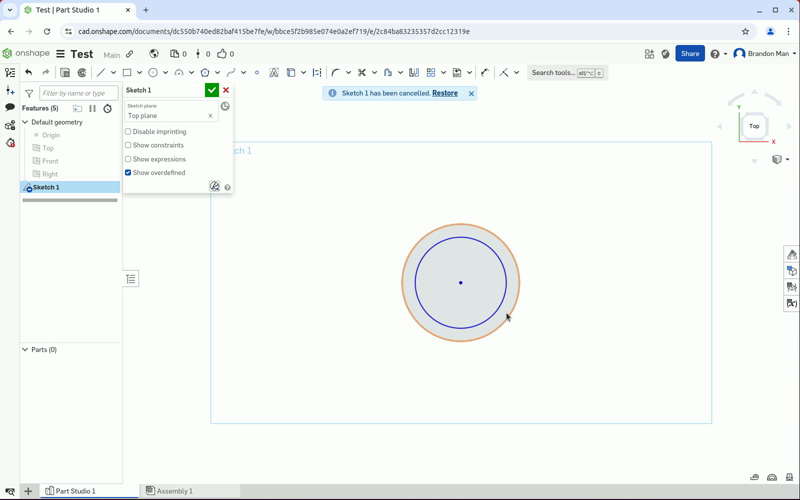
click(506, 312)
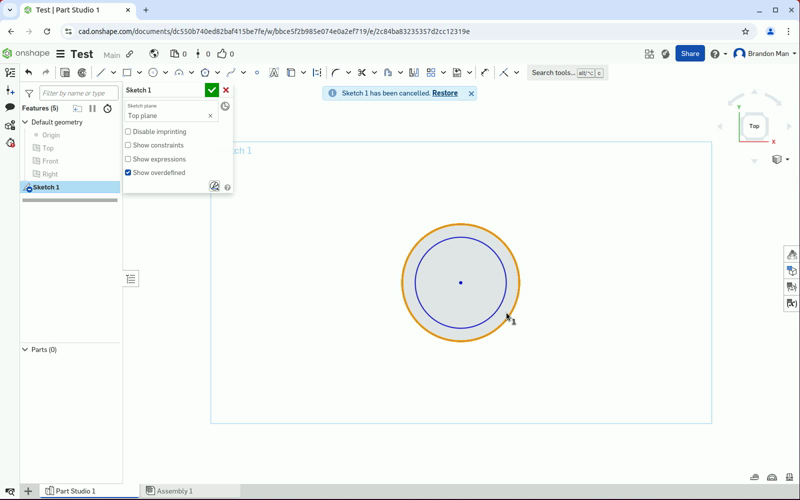
mouse_move(73, 352)
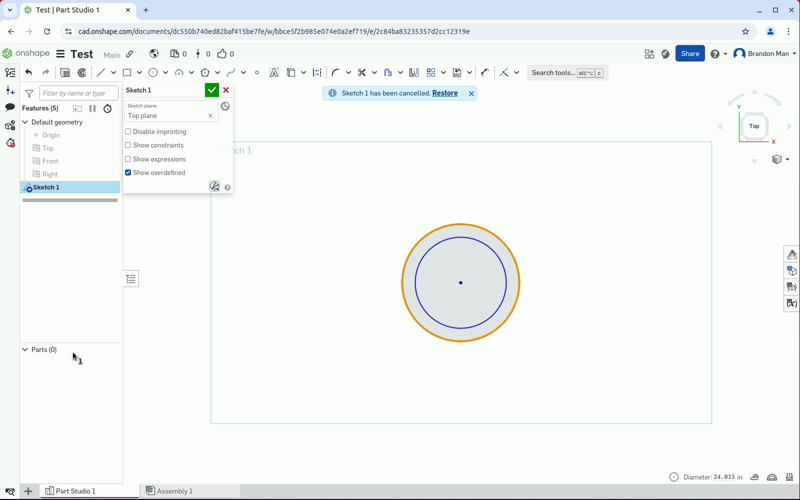
key(shift+y)
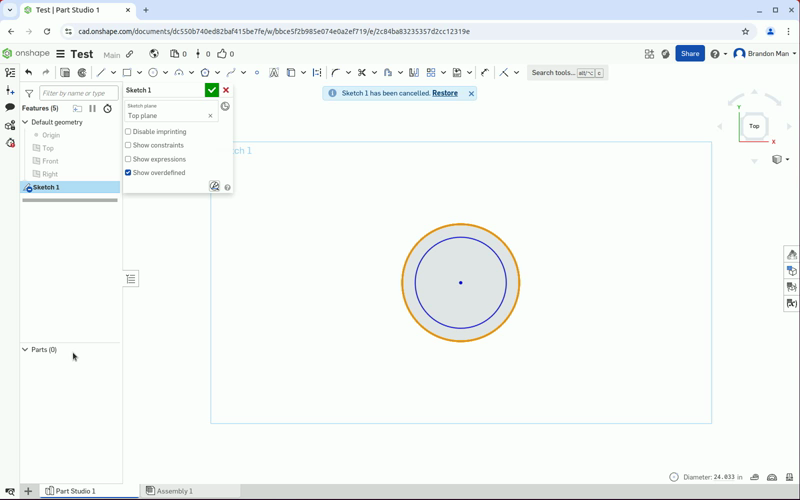
key(shift+e)
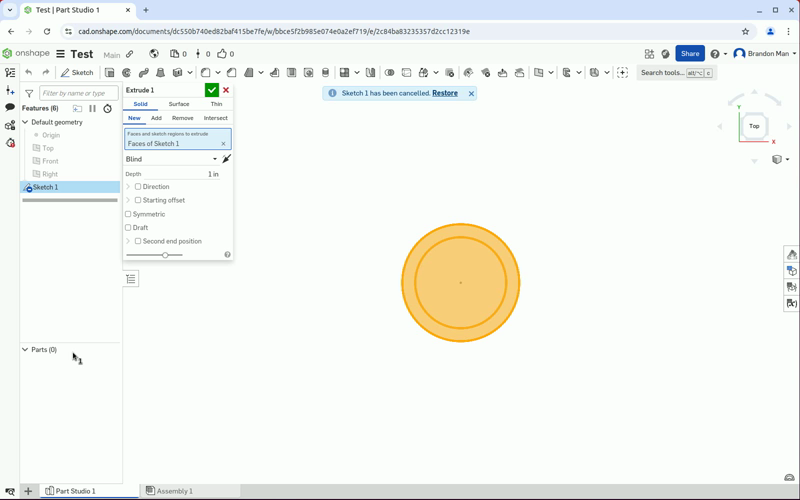
mouse_move(143, 106)
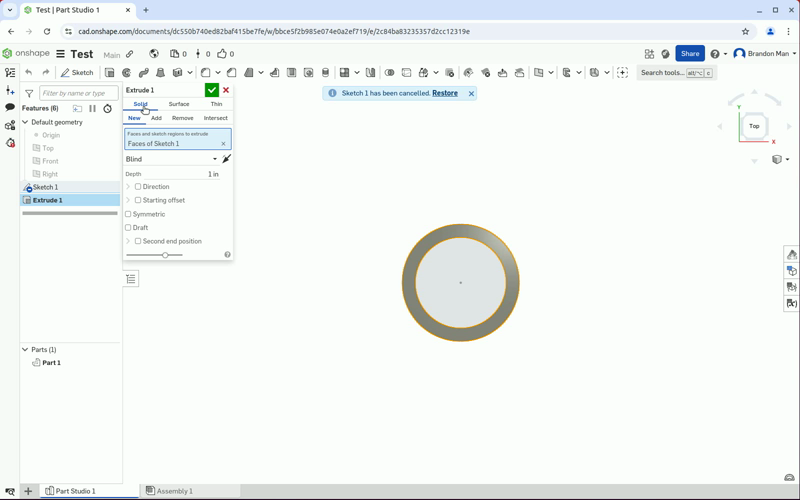
click(143, 106)
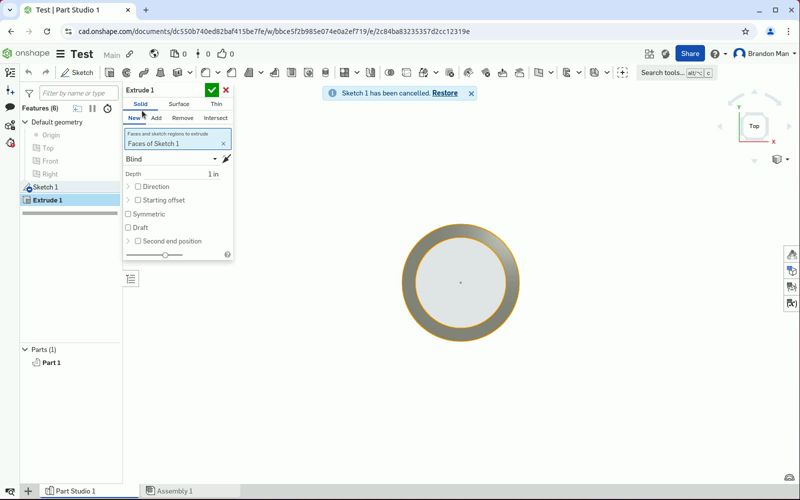
mouse_move(137, 120)
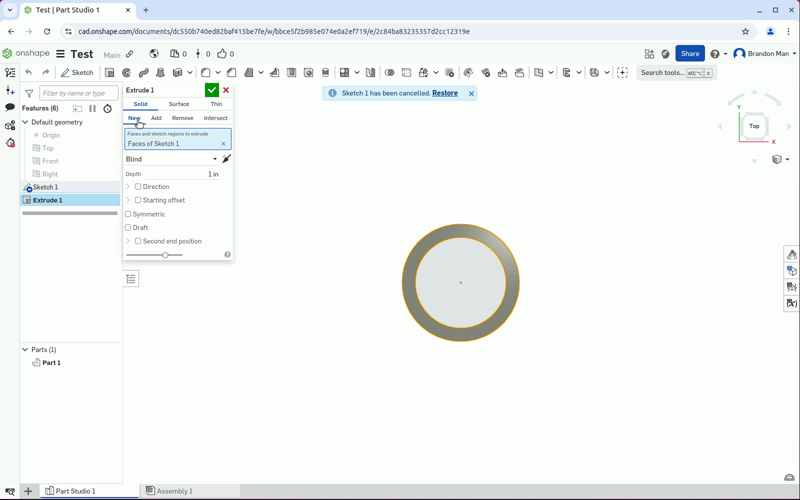
click(137, 120)
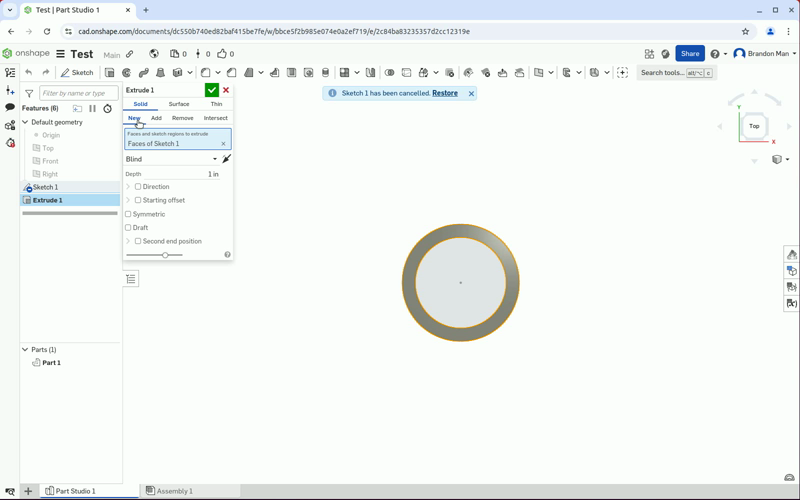
key(tab, 4)
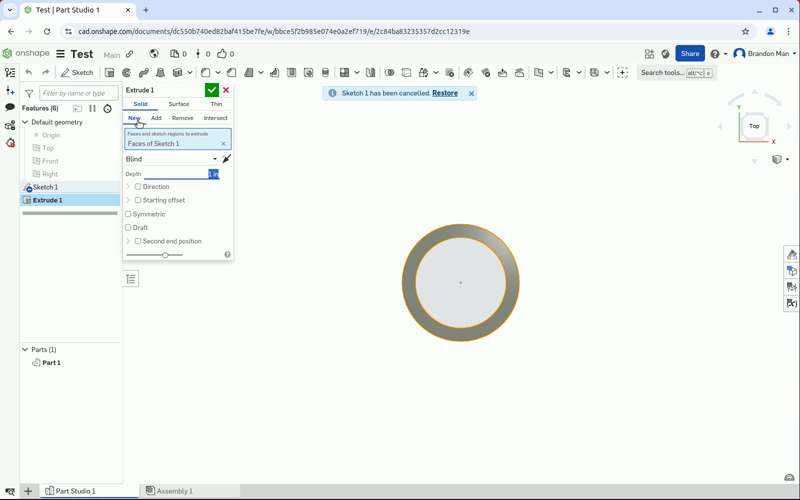
text(20.22)
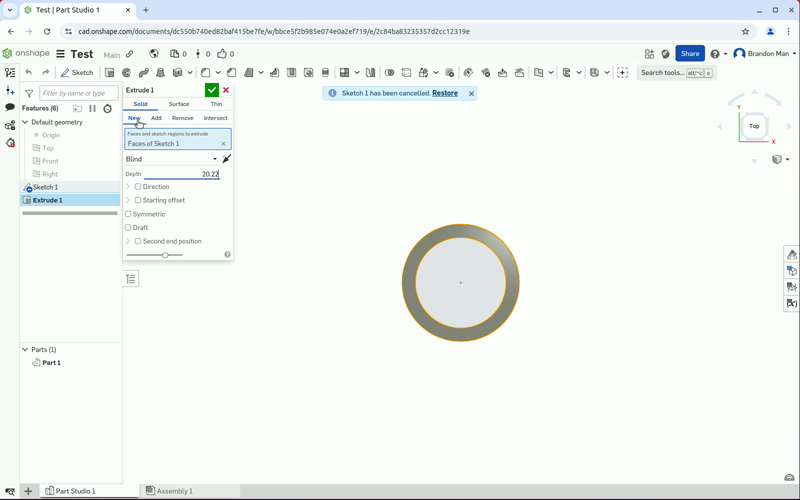
key(enter)
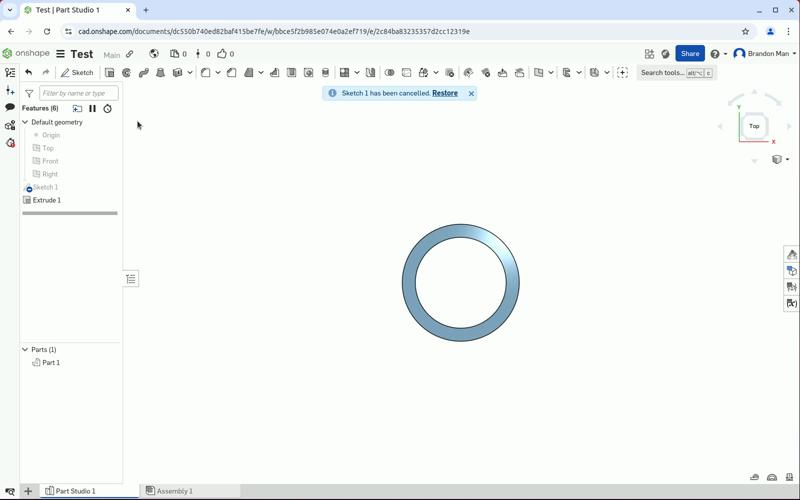
key(shift+h)
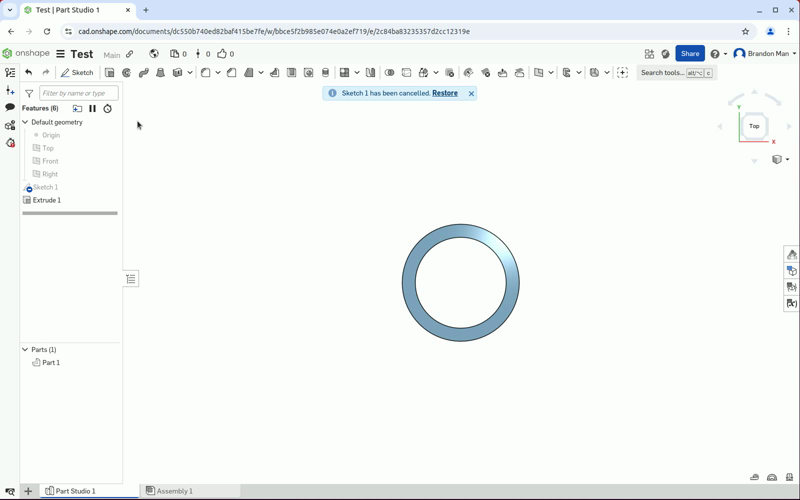
key(shift+h)
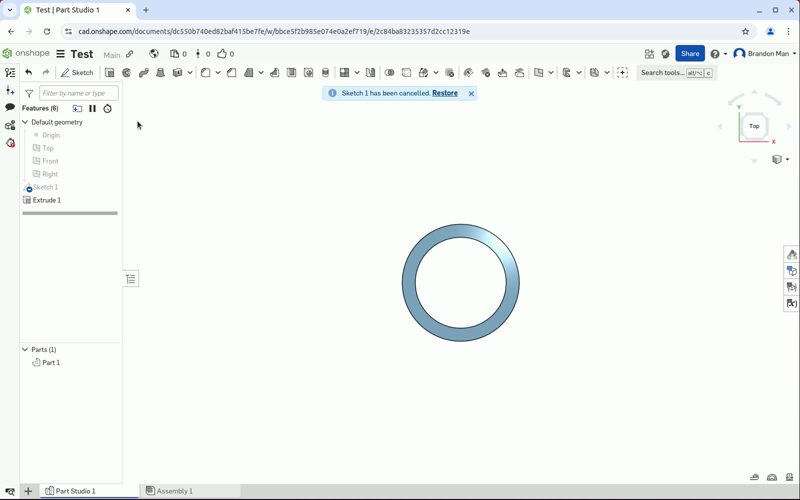
mouse_move(73, 189)
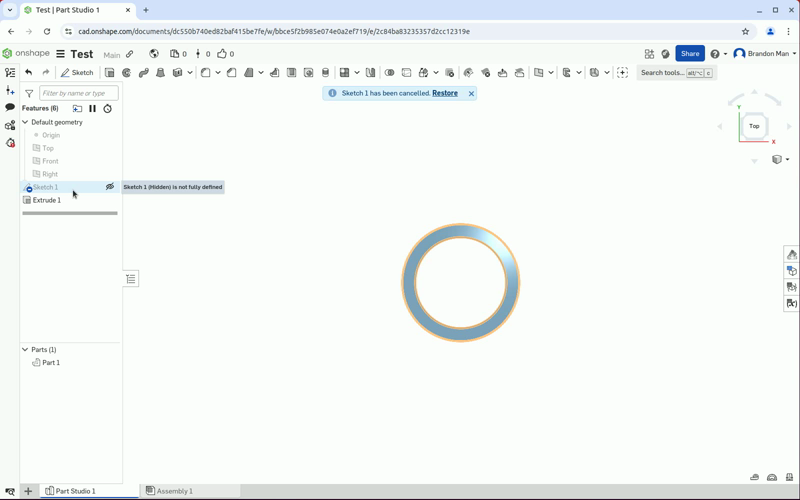
click(73, 189)
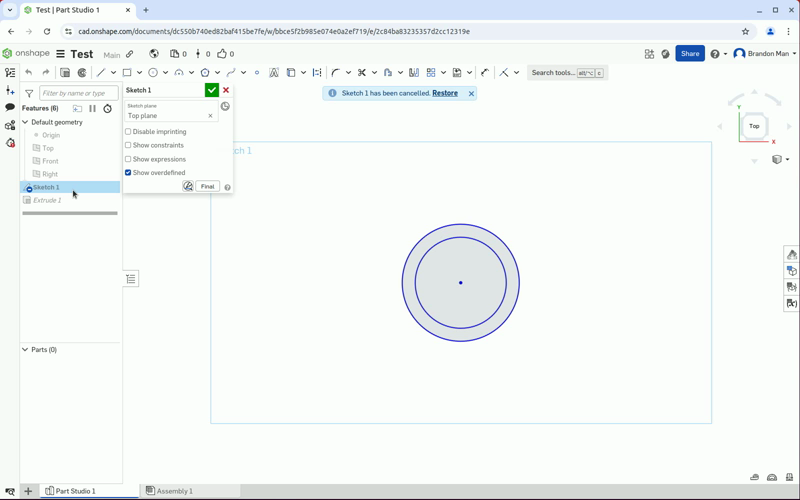
mouse_move(229, 92)
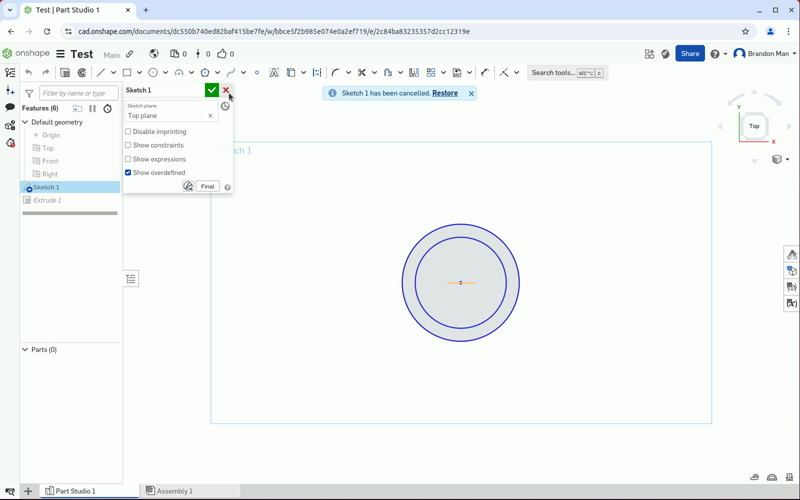
click(229, 92)
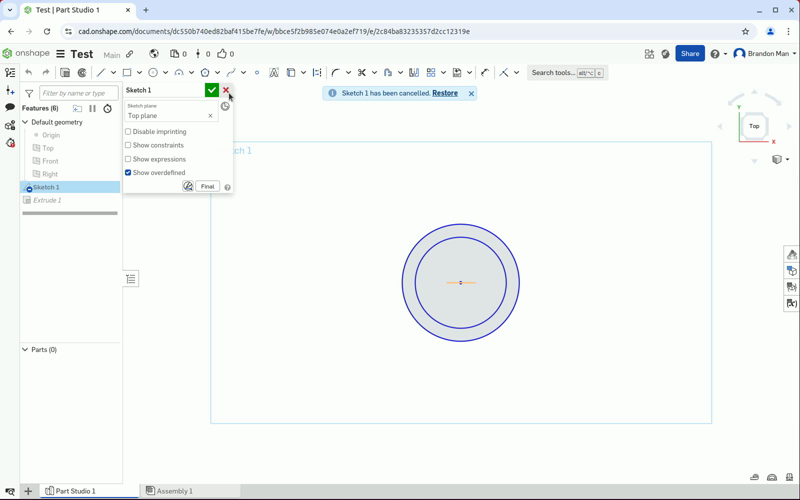
key(shift+s)
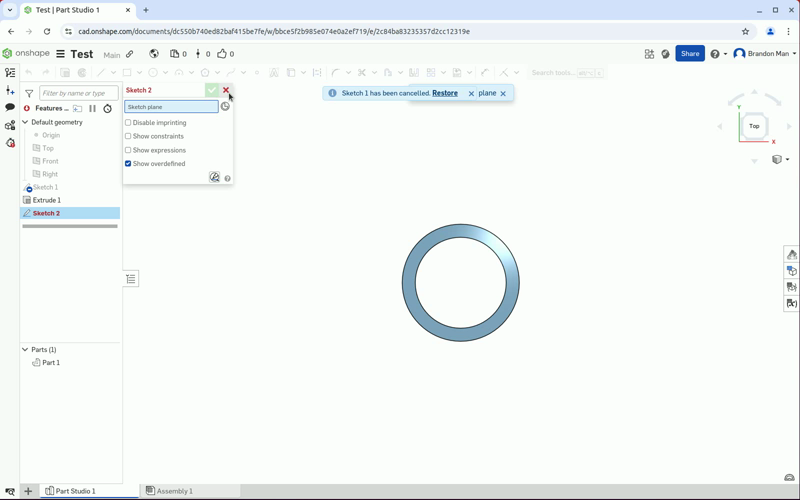
mouse_move(73, 150)
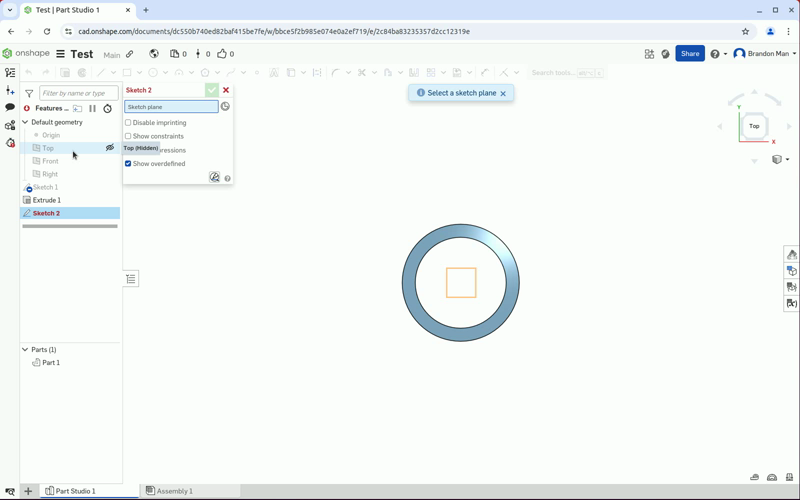
click(73, 150)
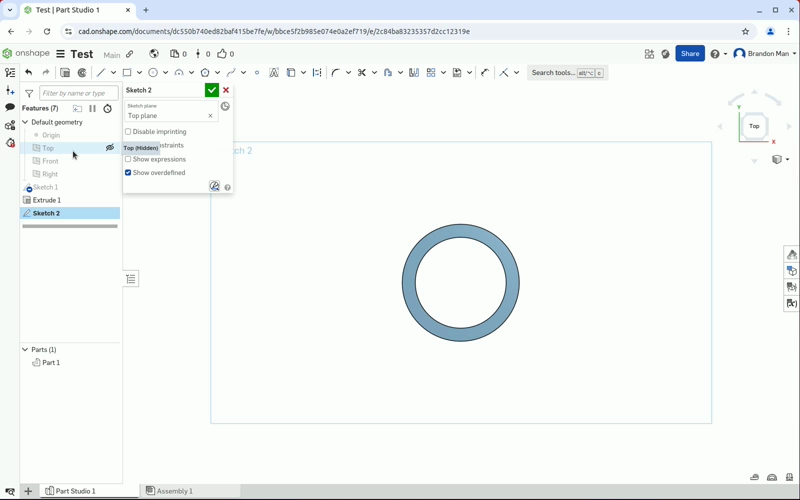
mouse_move(73, 352)
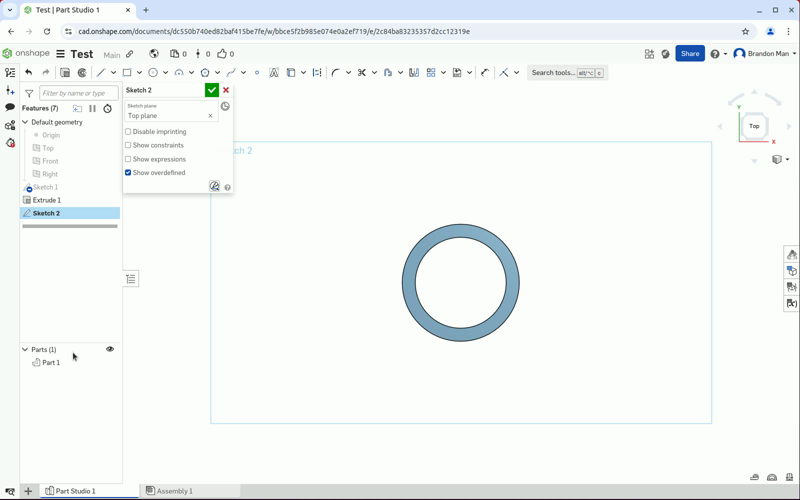
key(y)
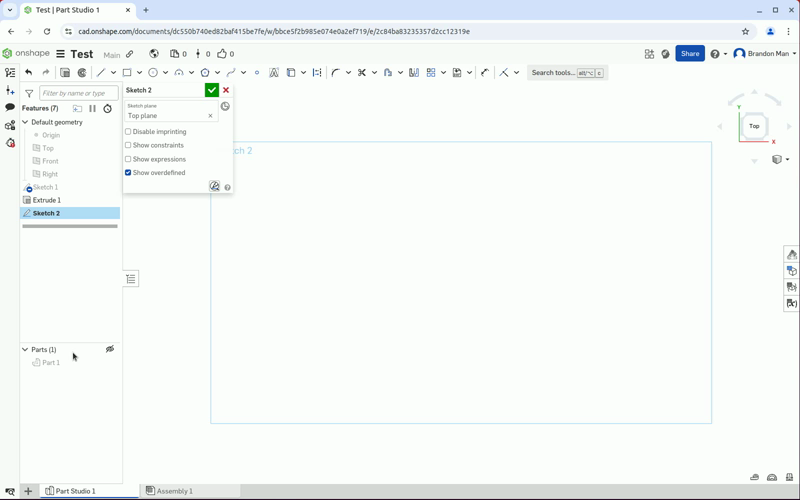
key(l)
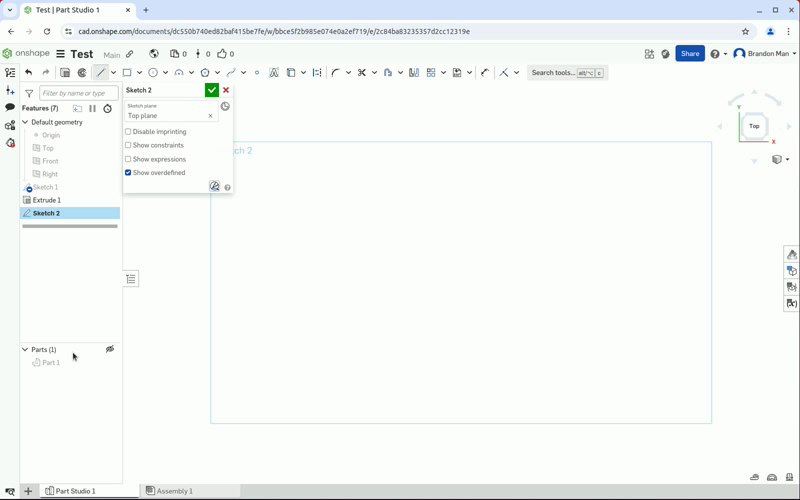
key_down(shift)
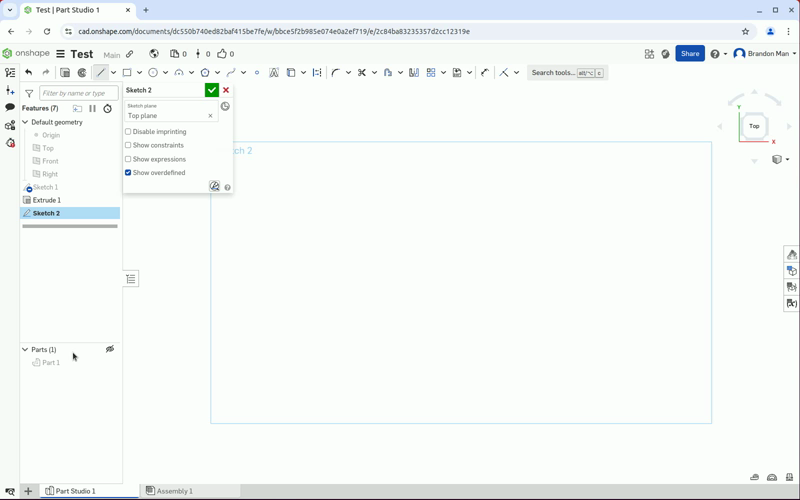
mouse_move(361, 395)
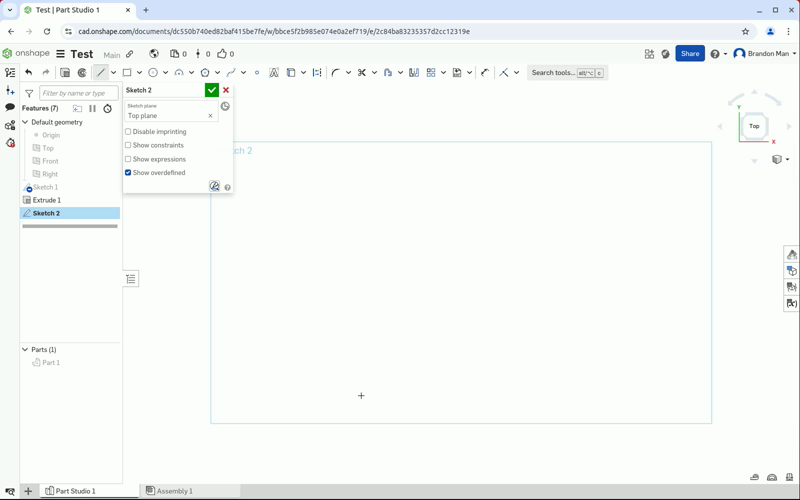
click(361, 395)
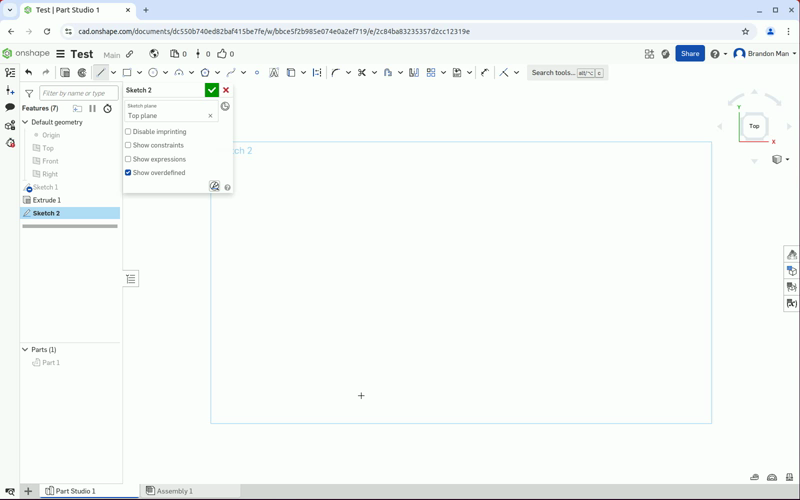
key_up(shift)
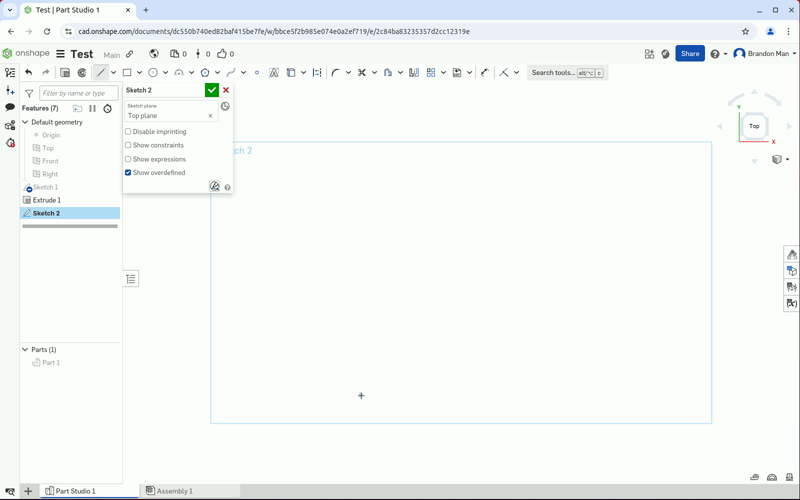
key_down(shift)
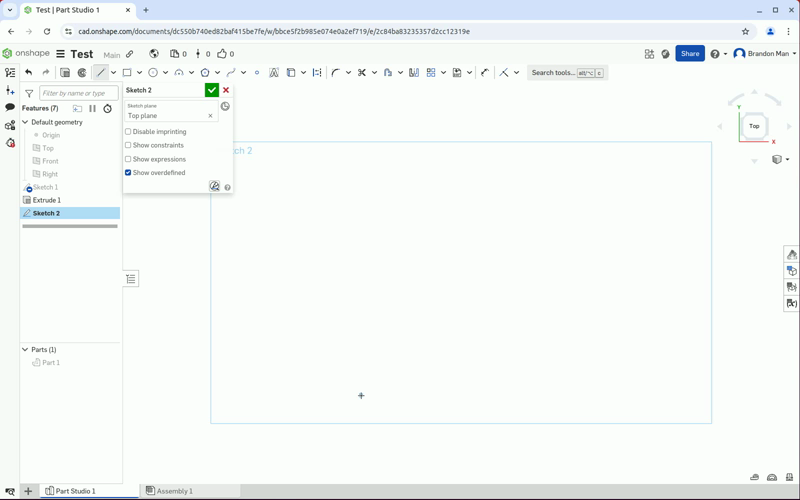
mouse_move(571, 395)
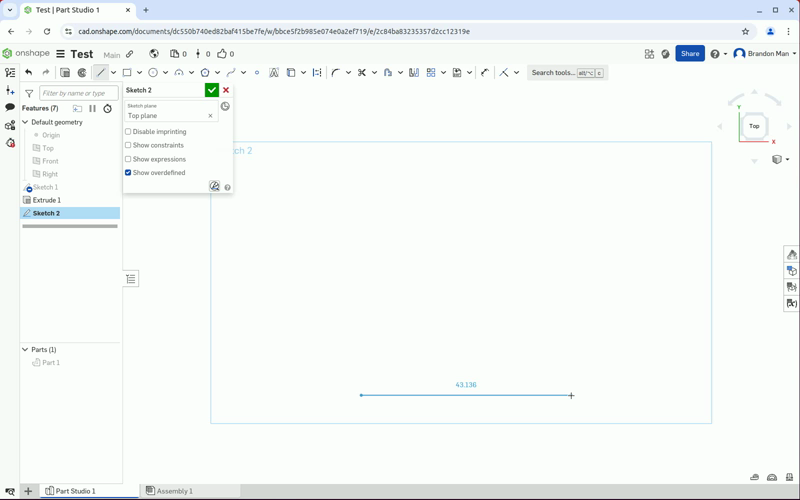
click(571, 395)
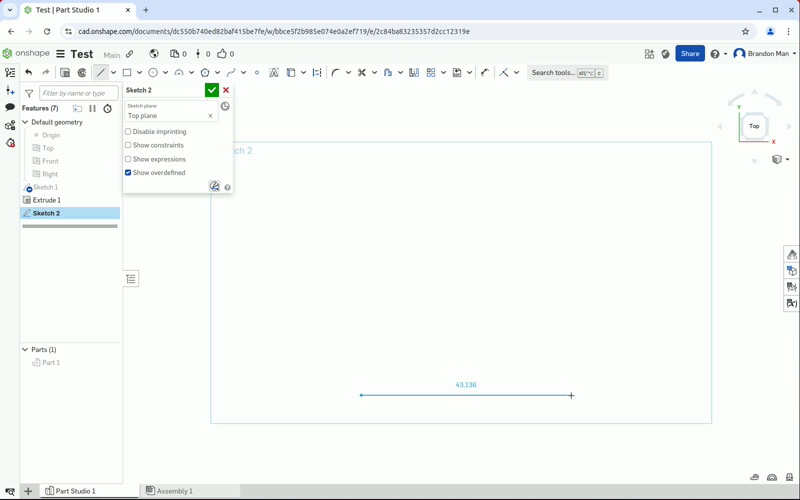
key_up(shift)
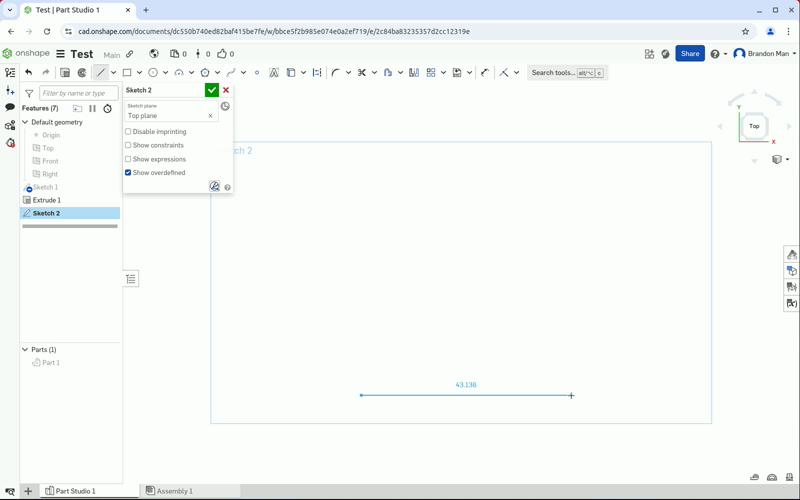
key_down(shift)
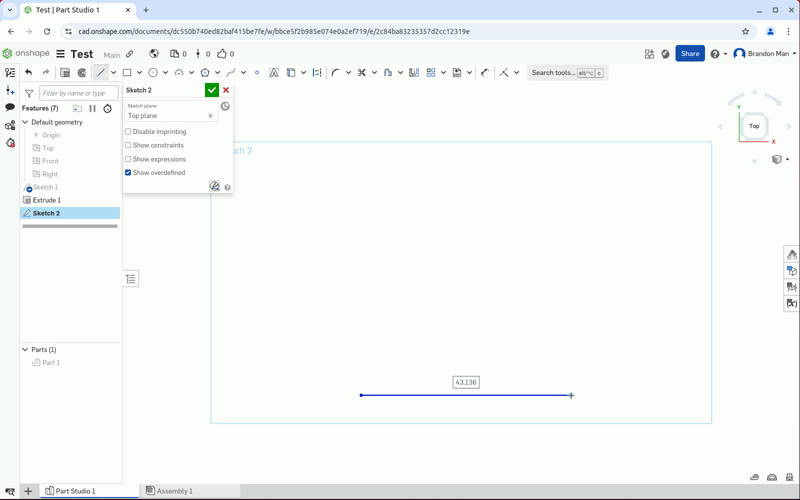
mouse_move(571, 187)
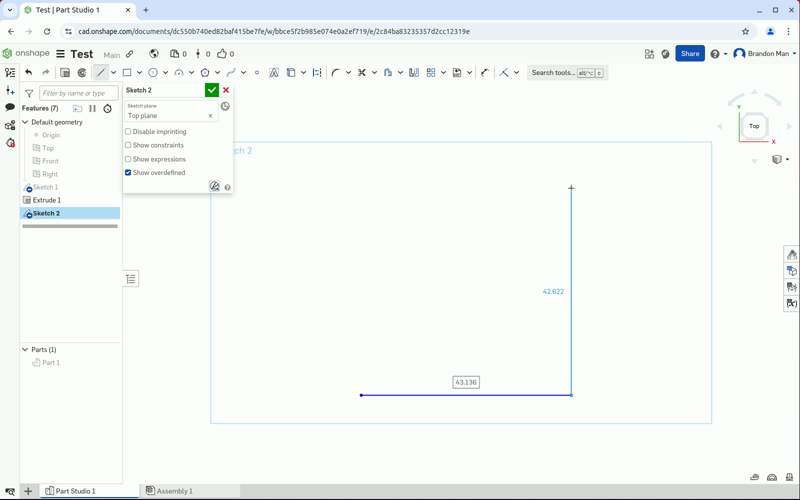
click(571, 187)
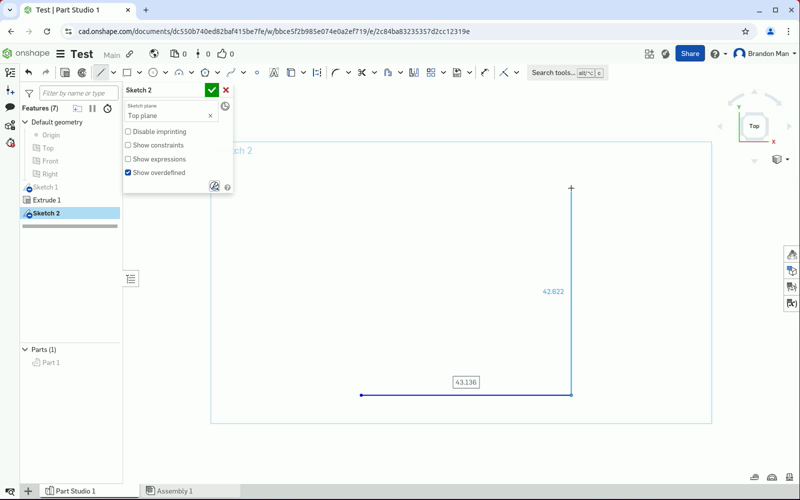
key_up(shift)
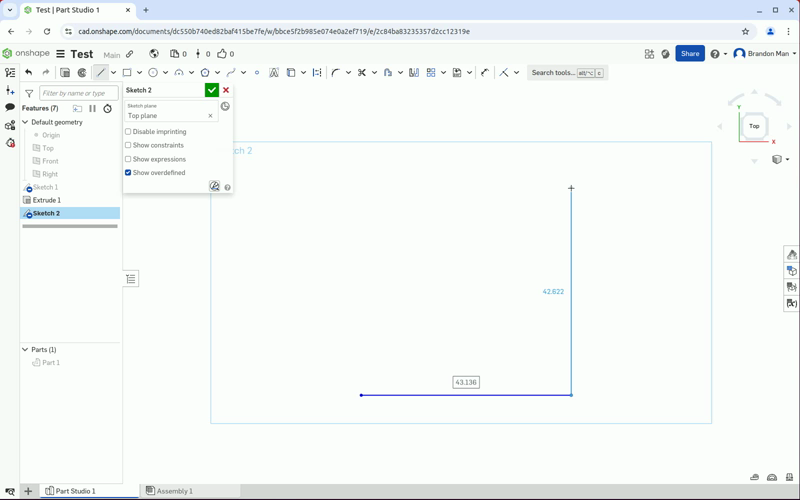
key_down(shift)
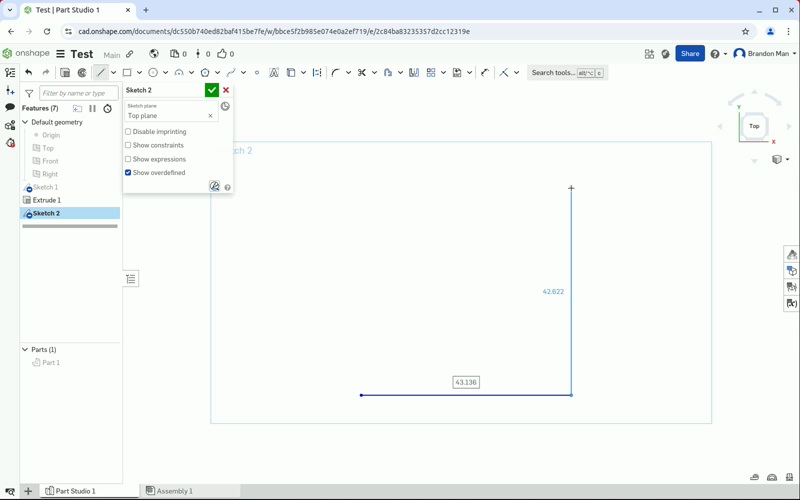
mouse_move(361, 187)
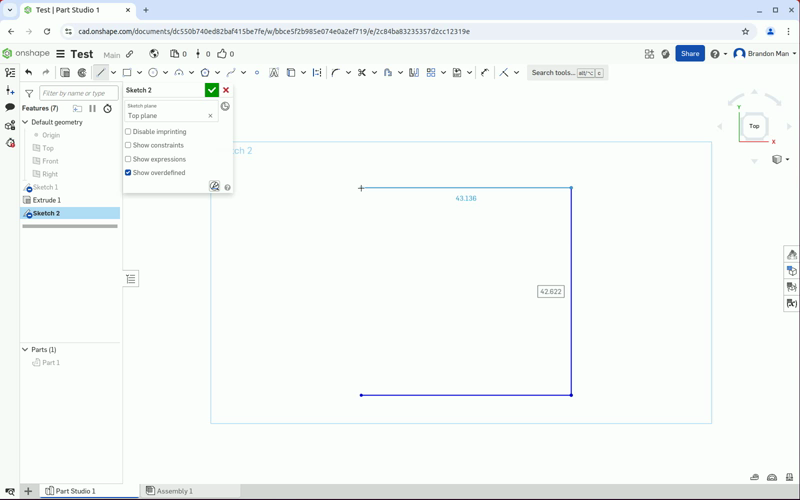
click(361, 187)
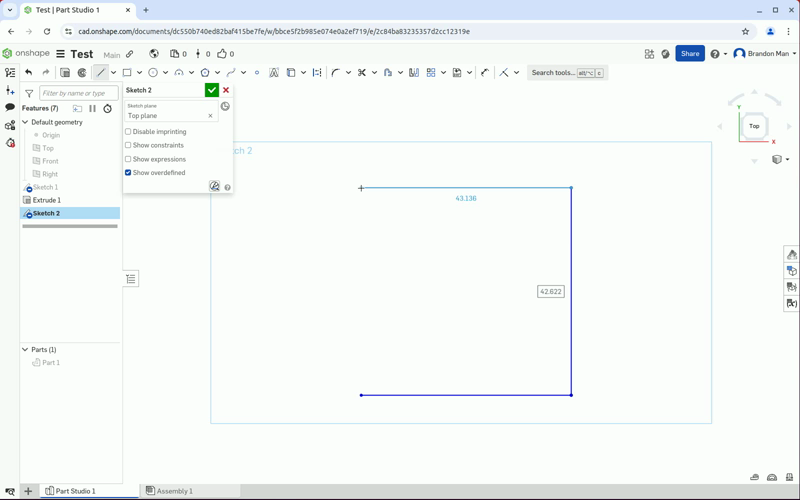
key_up(shift)
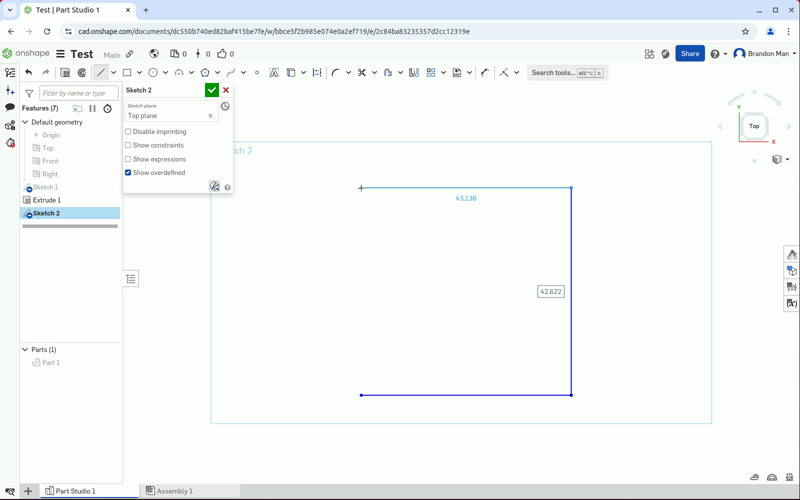
key_down(shift)
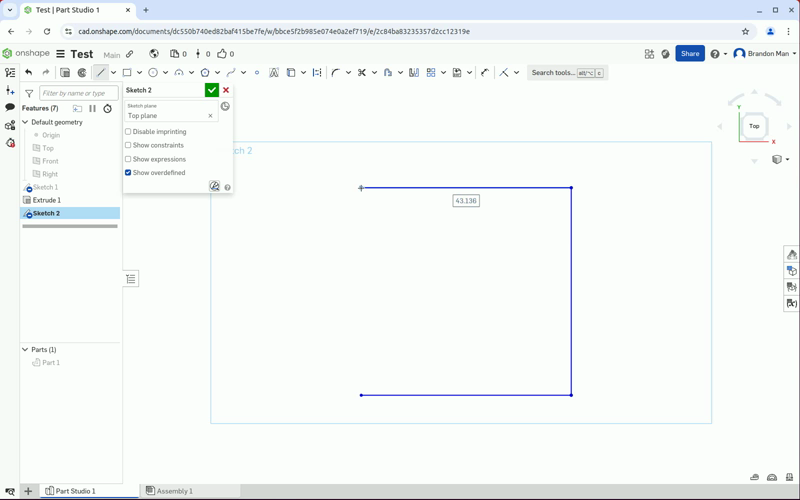
mouse_move(361, 395)
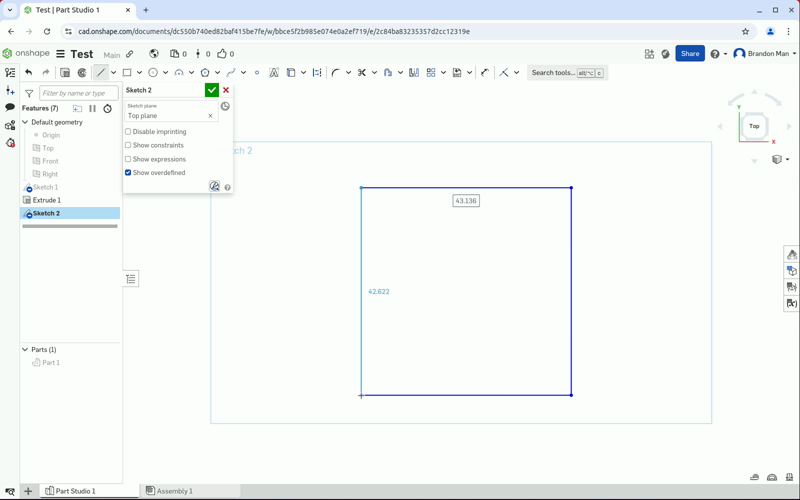
key_up(shift)
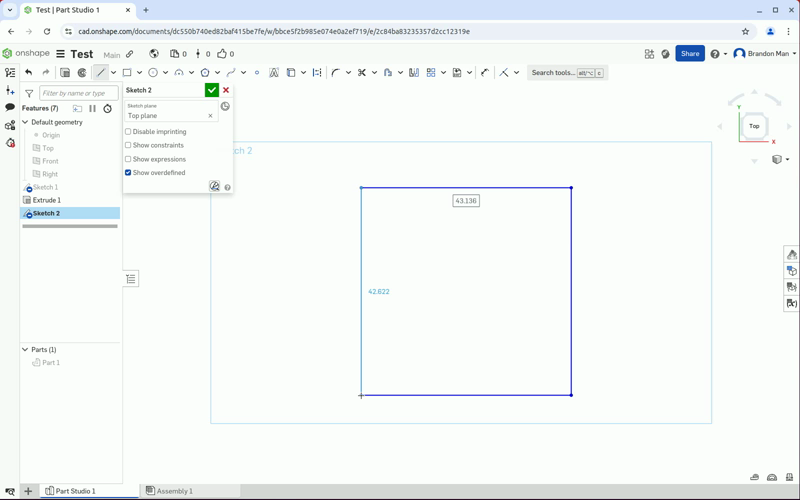
click(361, 395)
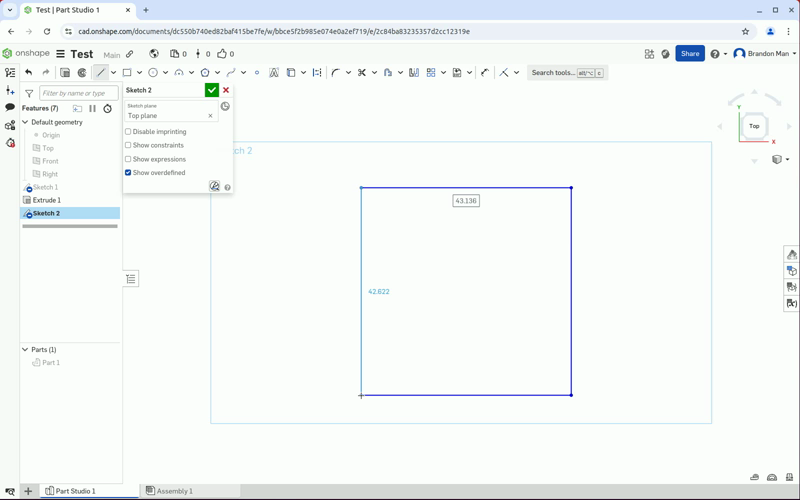
key(esc)
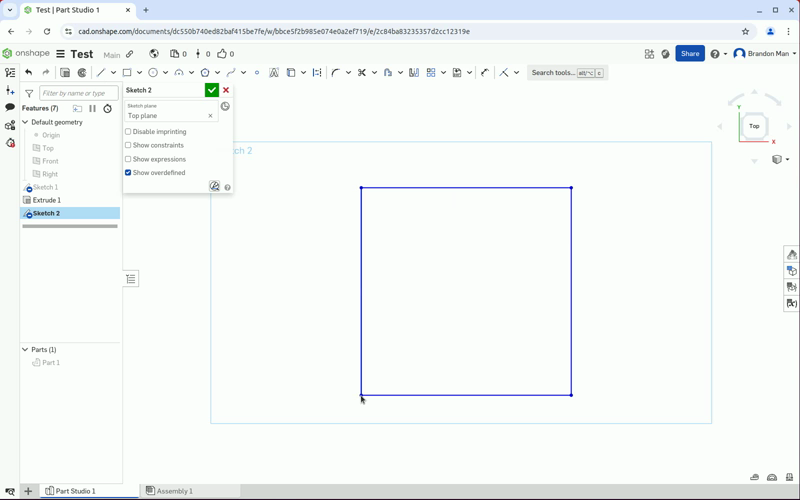
key(c)
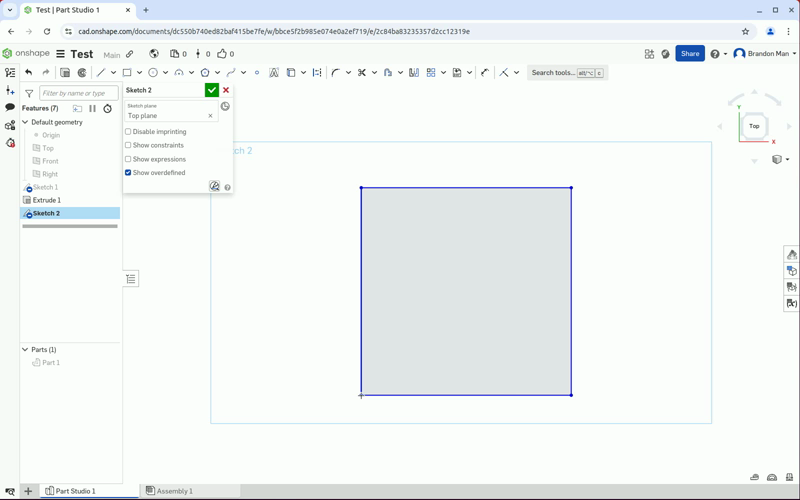
key_down(shift)
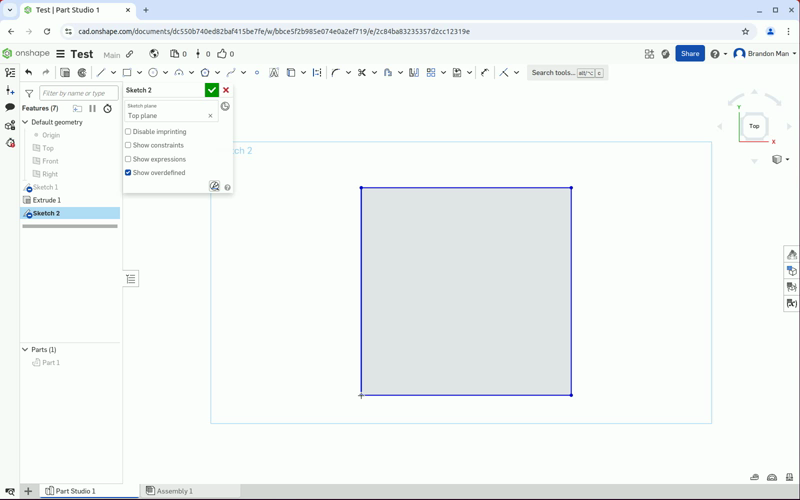
mouse_move(460, 282)
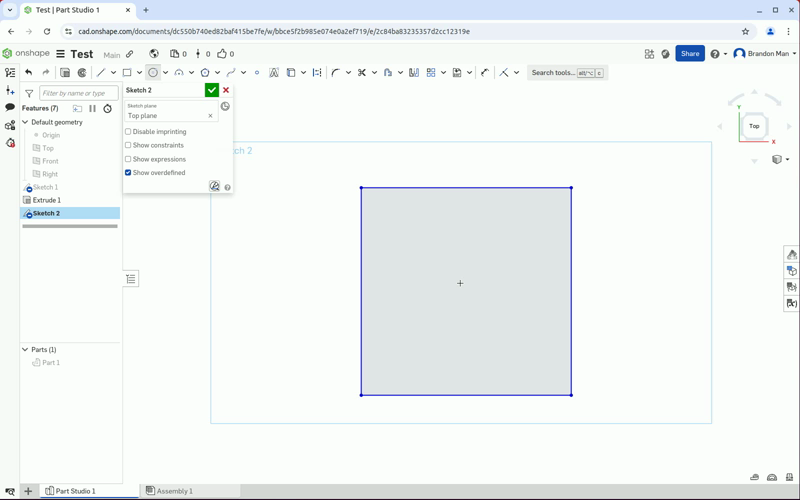
click(460, 282)
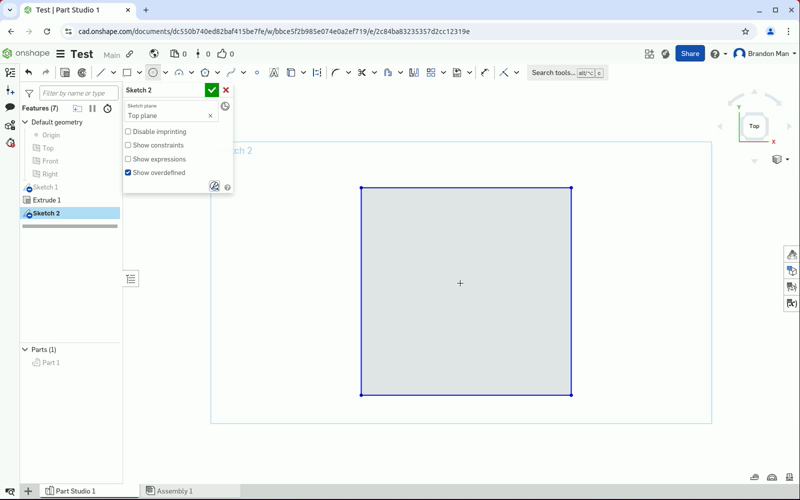
key_up(shift)
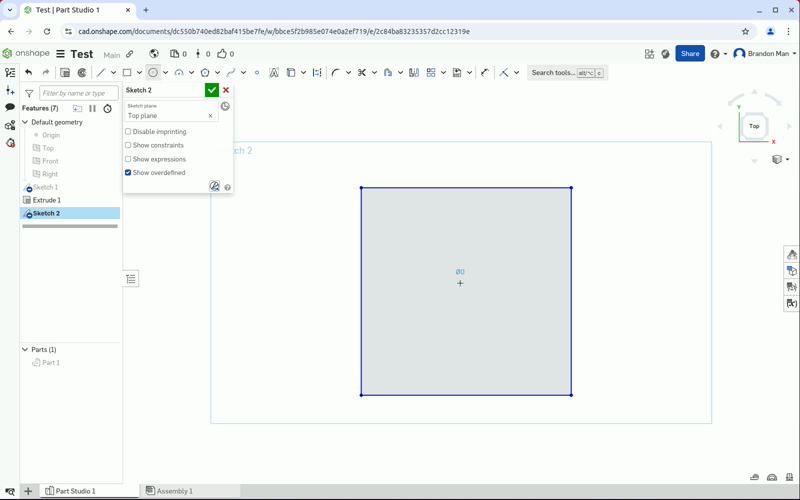
mouse_move(517, 282)
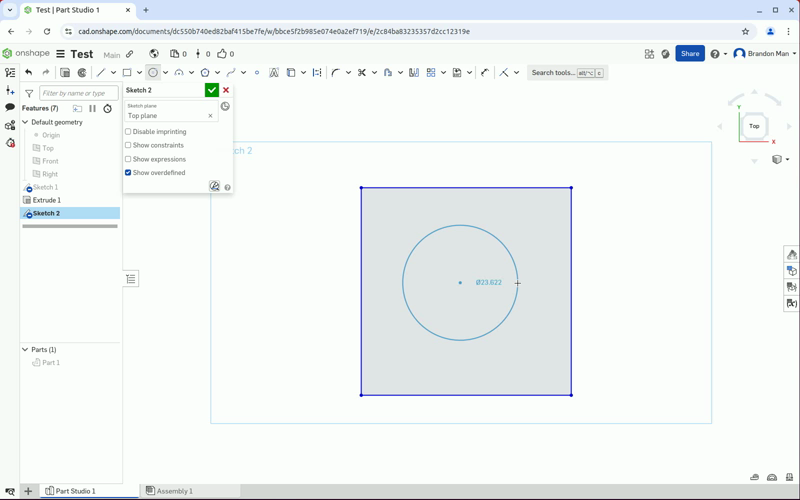
click(517, 282)
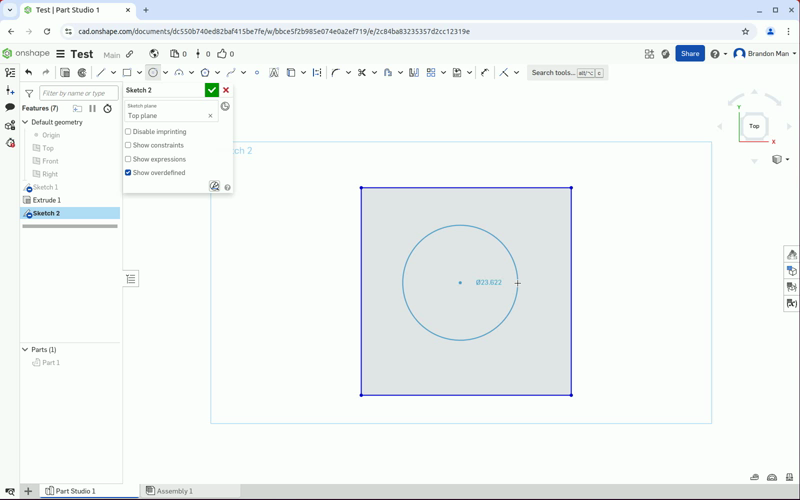
key(esc)
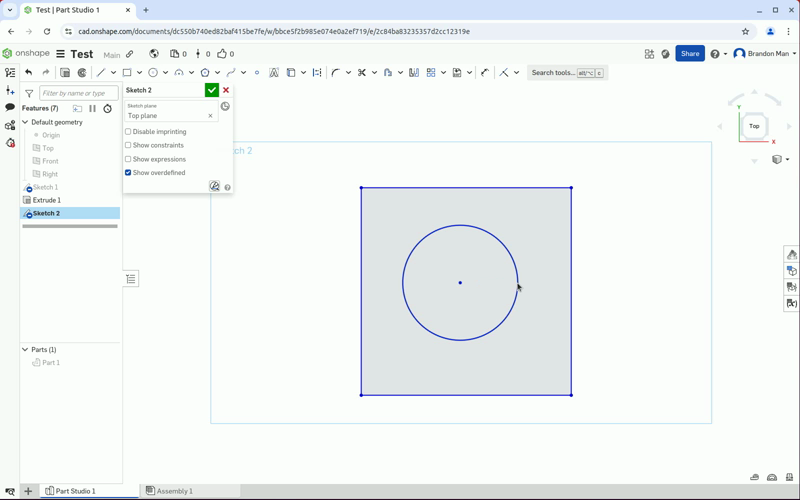
mouse_move(399, 212)
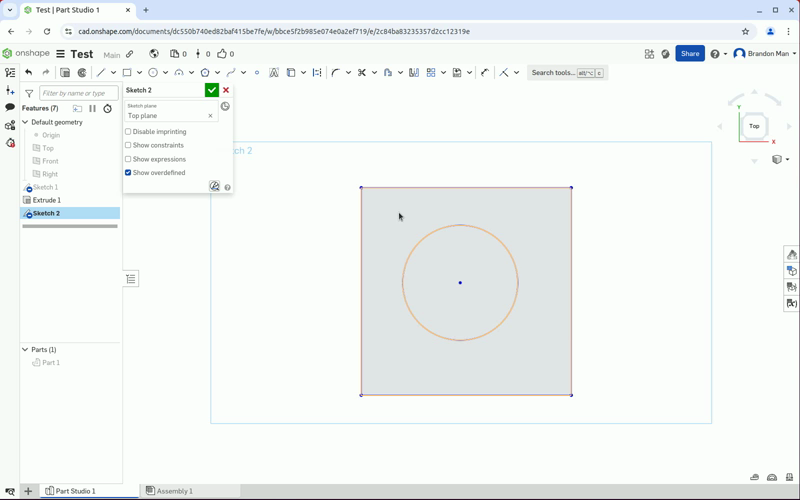
click(399, 212)
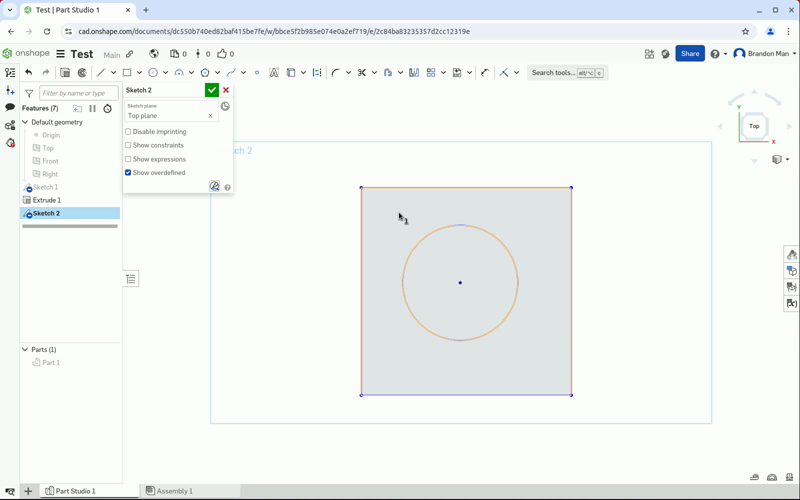
mouse_move(73, 352)
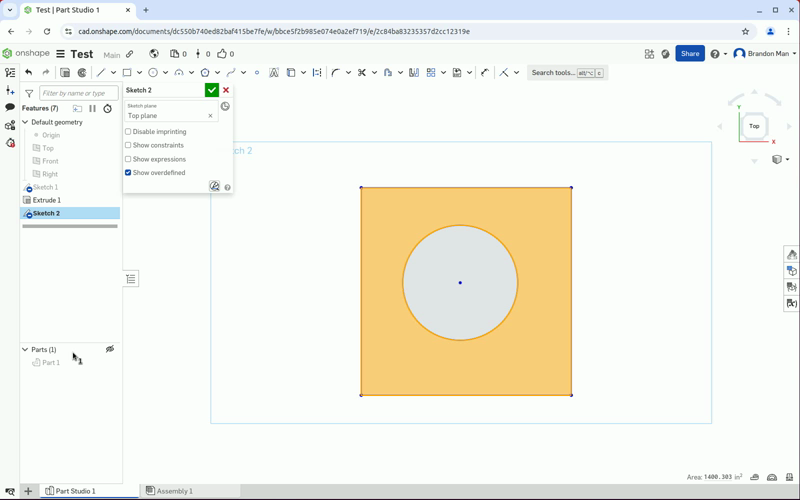
key(shift+y)
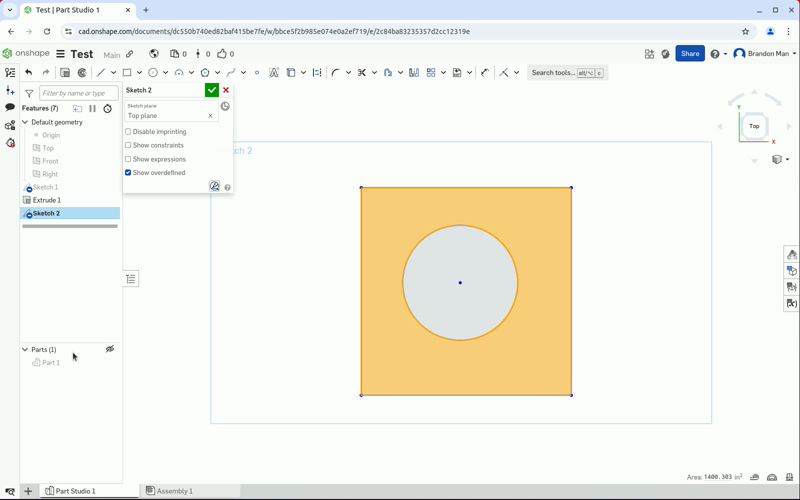
key(shift+e)
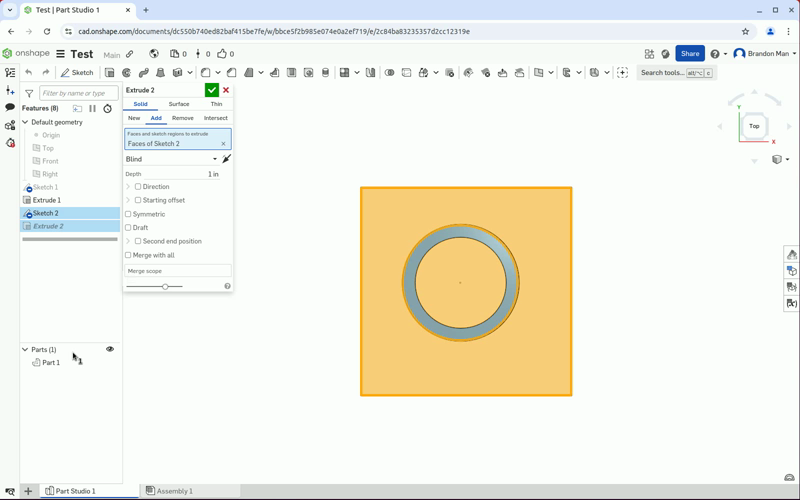
mouse_move(143, 106)
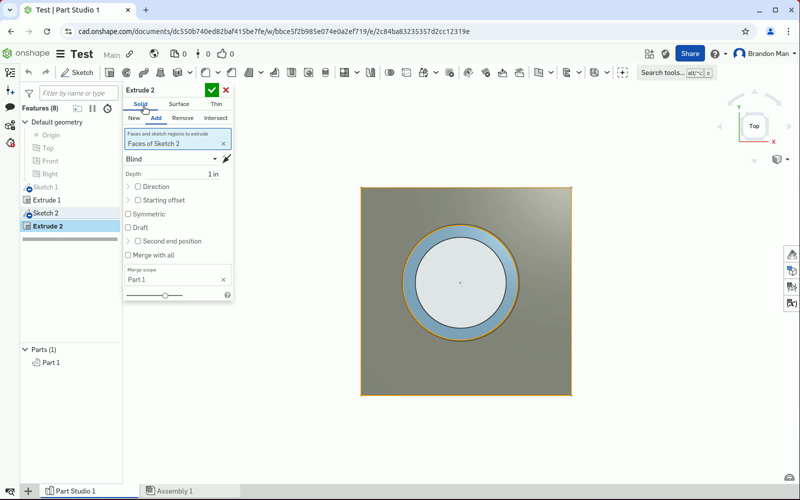
click(143, 106)
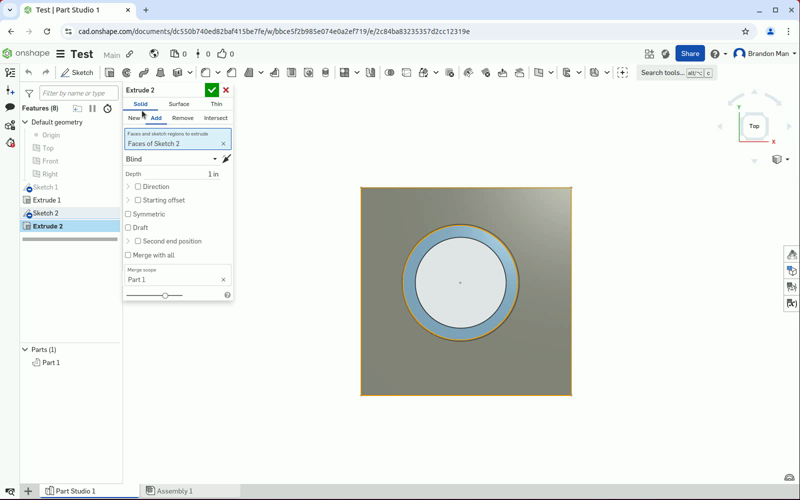
mouse_move(137, 120)
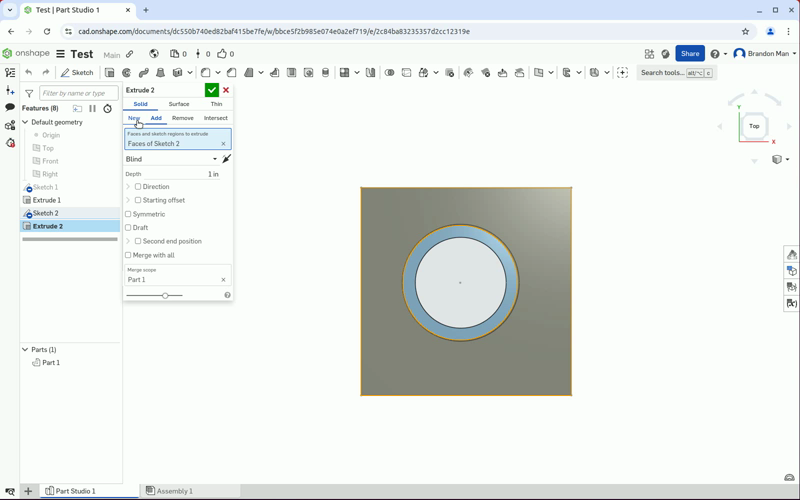
click(137, 120)
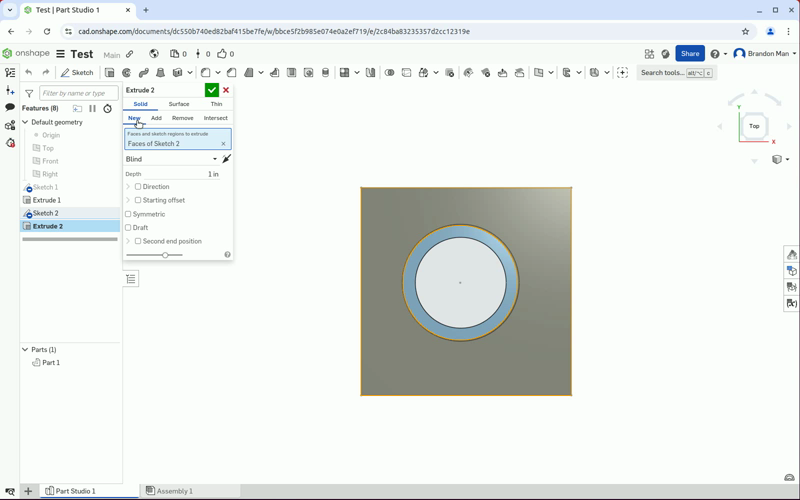
key(tab, 4)
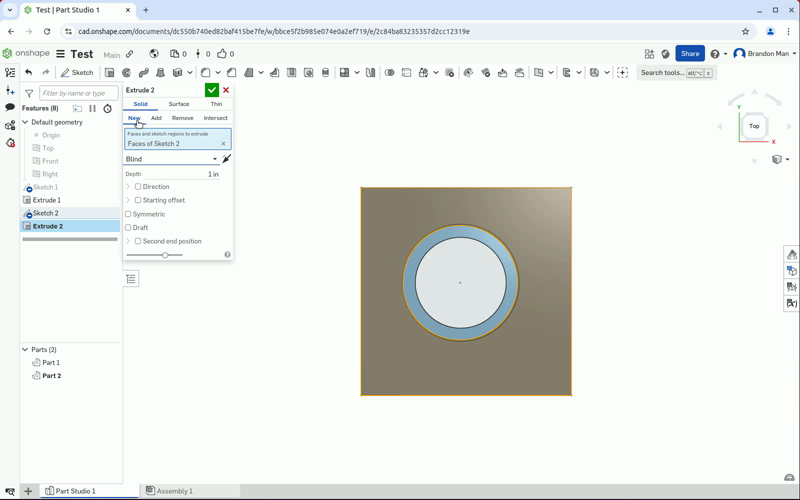
text(11.795)
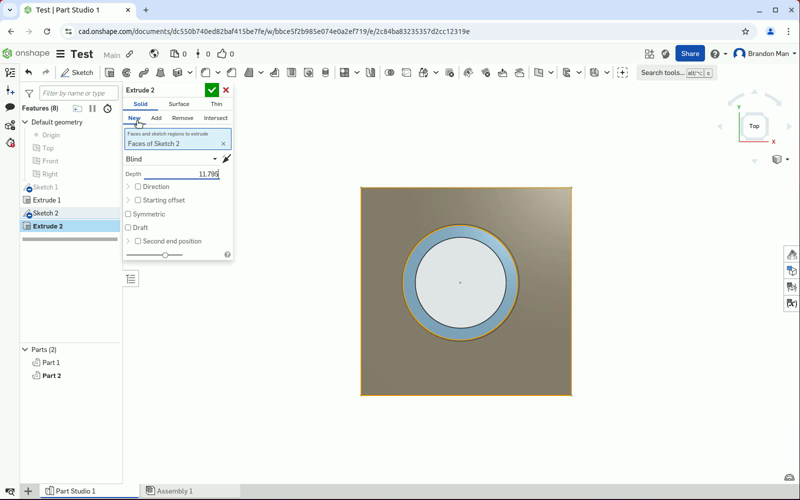
key(enter)
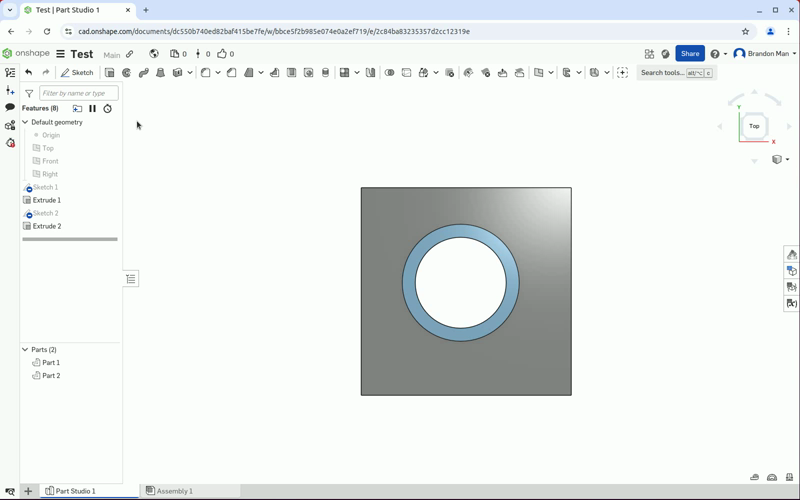
key(shift+h)
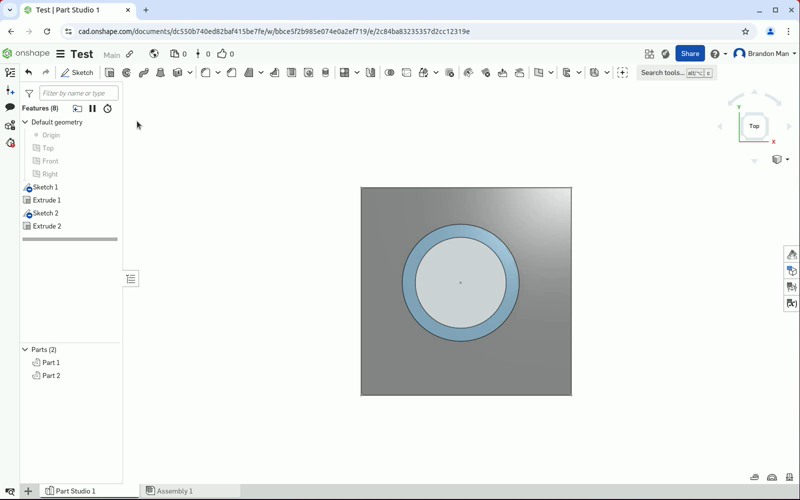
key(shift+h)
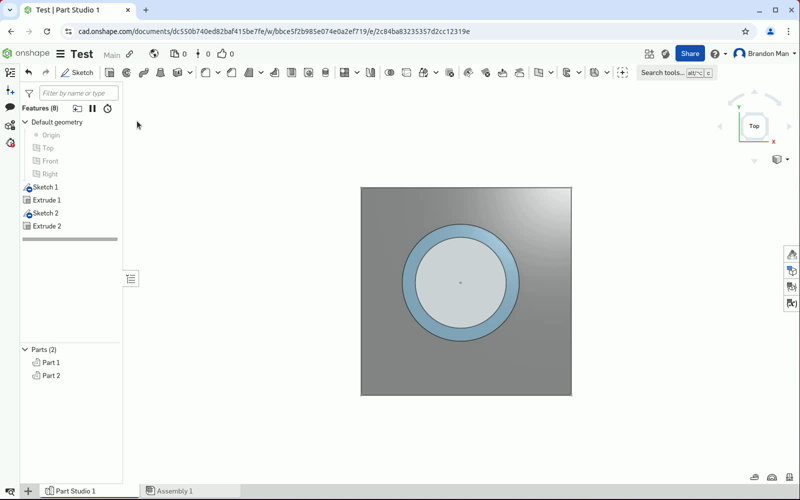
key(shift+7)
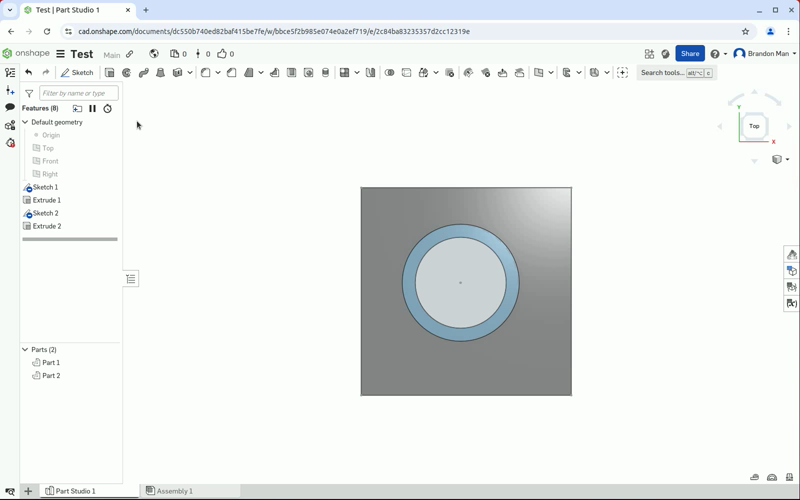
key(up, 3)
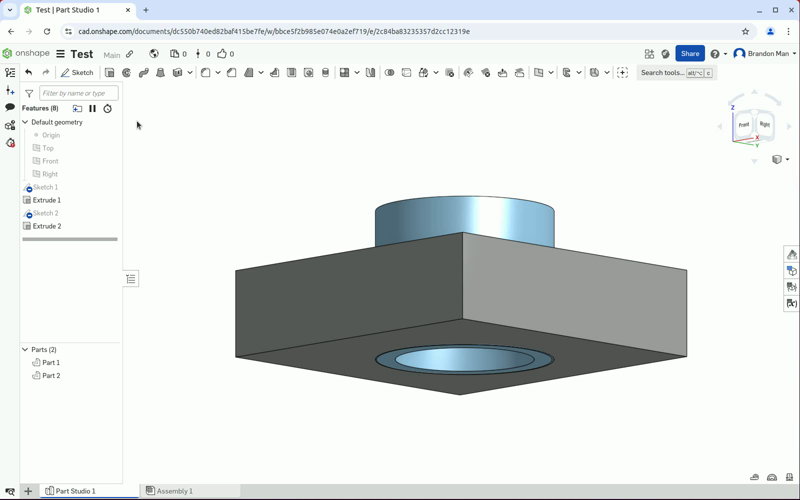
key(left, 3)
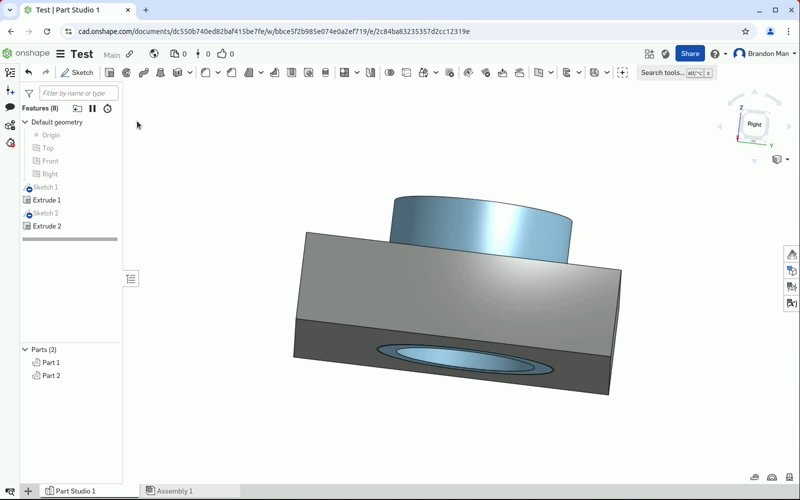
key(right, 3)
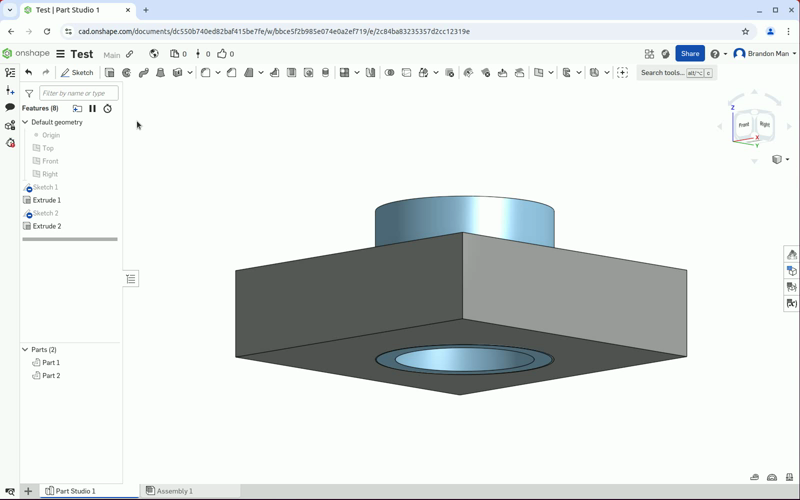
key(down, 3)
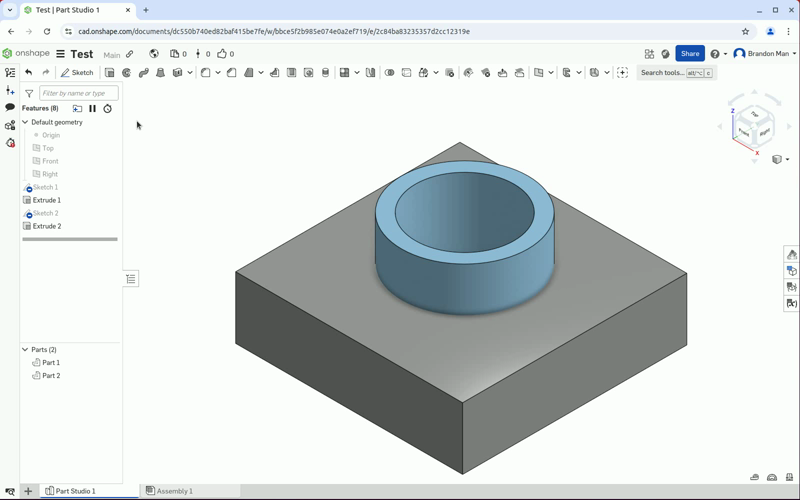
mouse_move(73, 189)
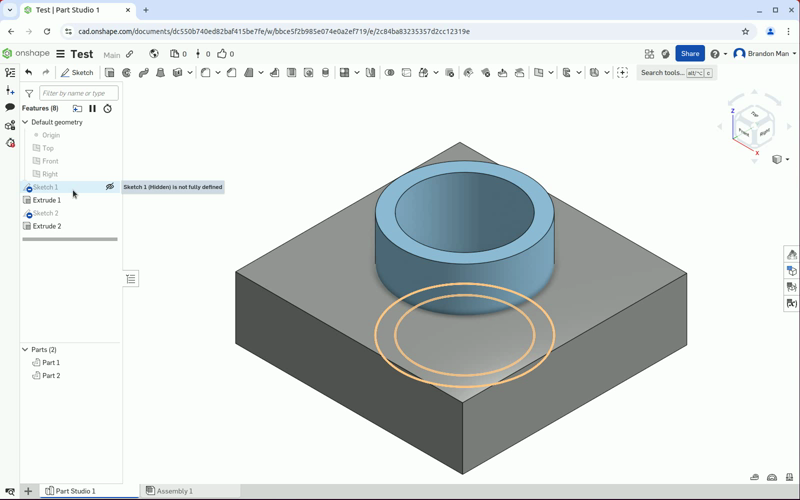
click(73, 189)